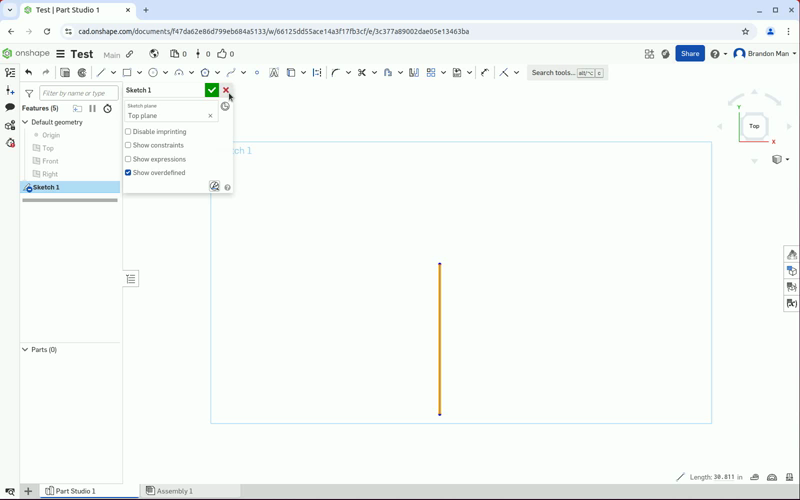
key(shift+h)
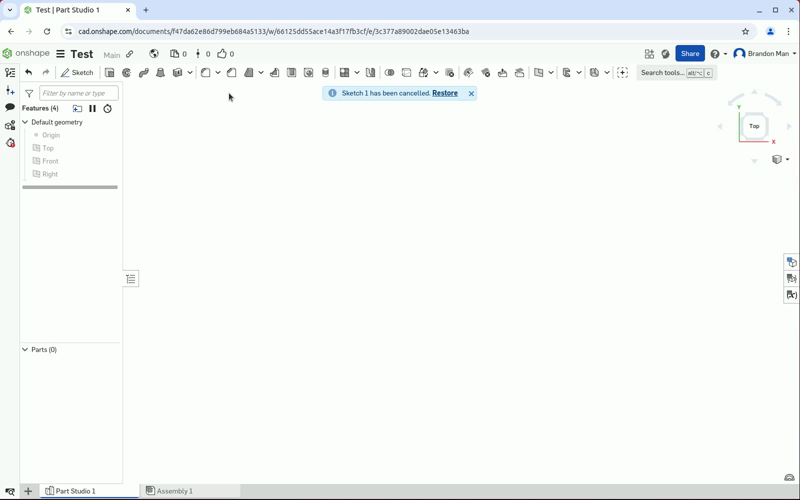
mouse_move(73, 352)
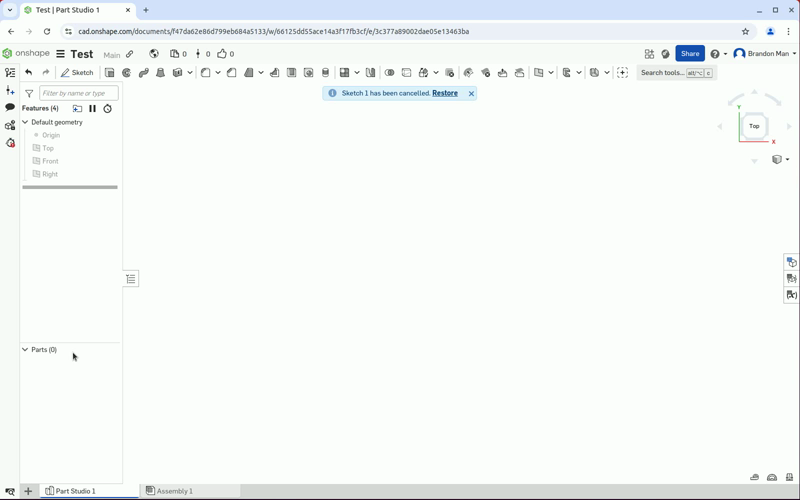
key(y)
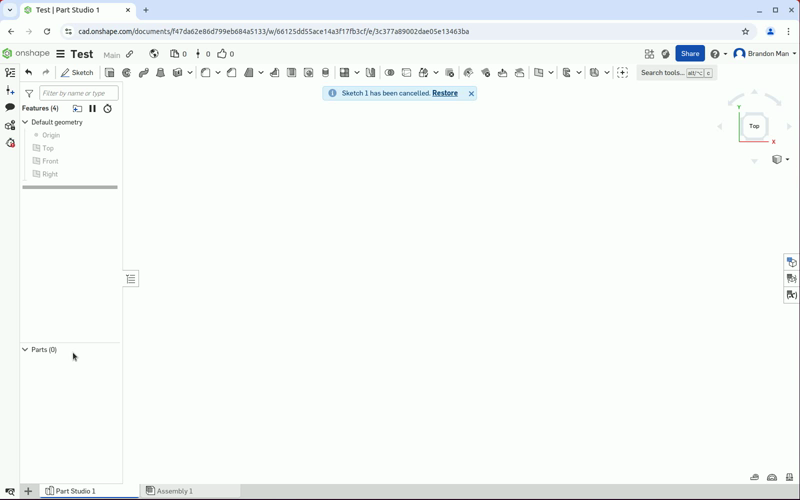
key(shift+p)
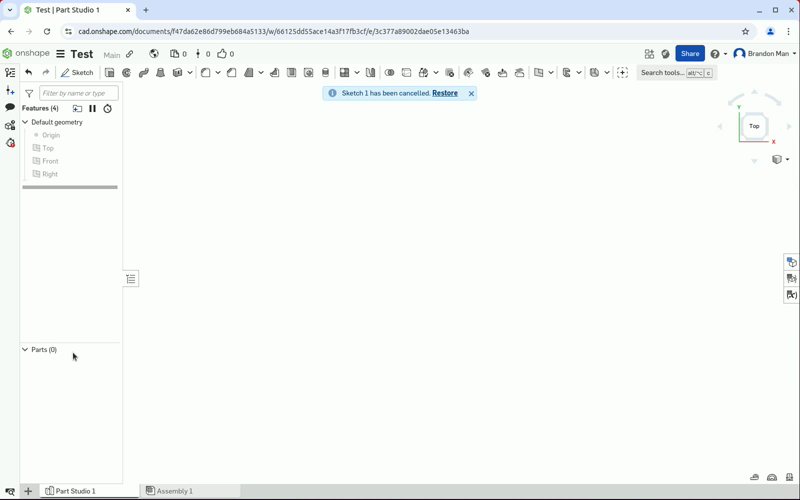
key(space)
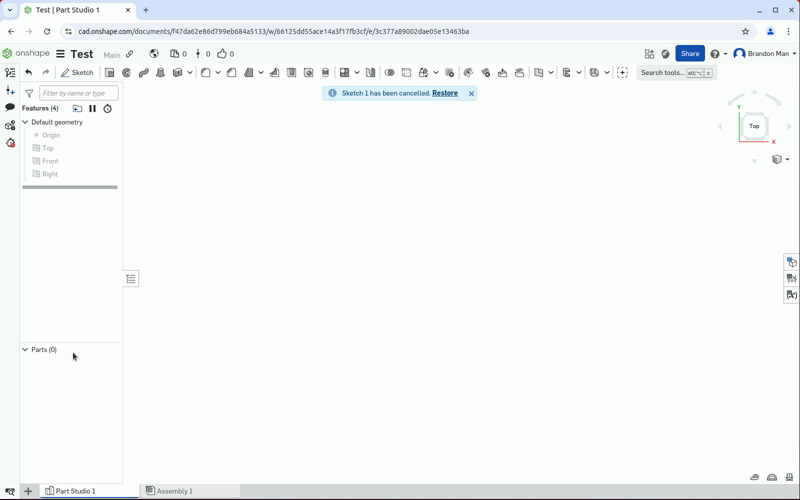
key_down(shift)
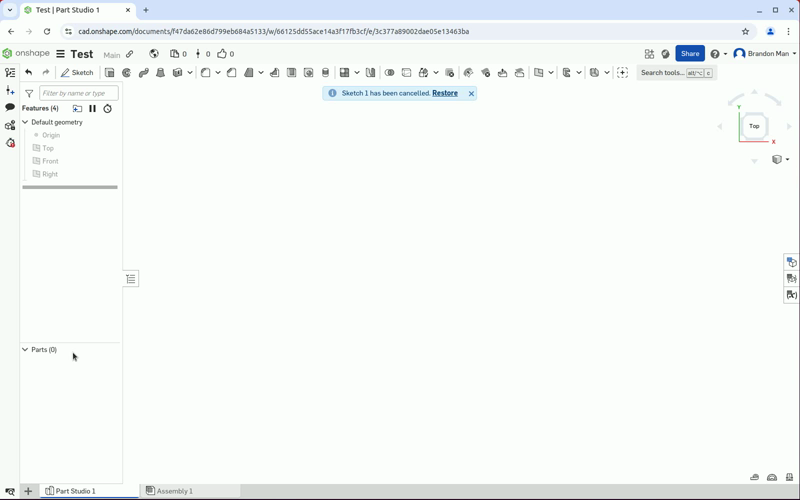
key(up)
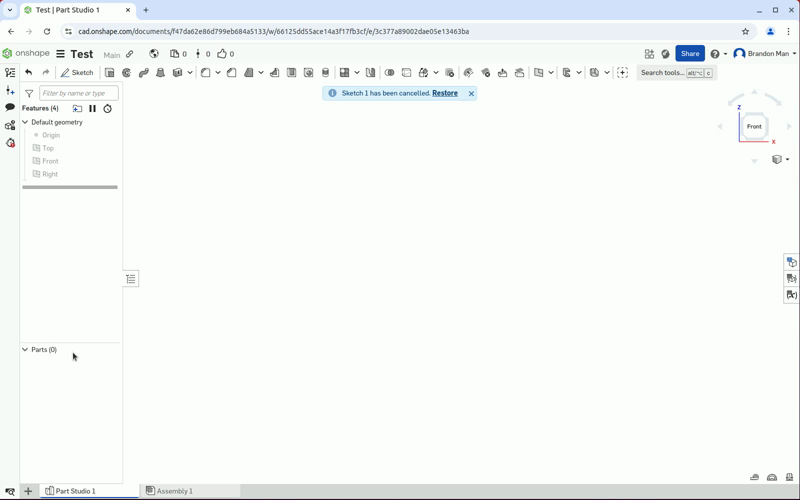
key_up(shift)
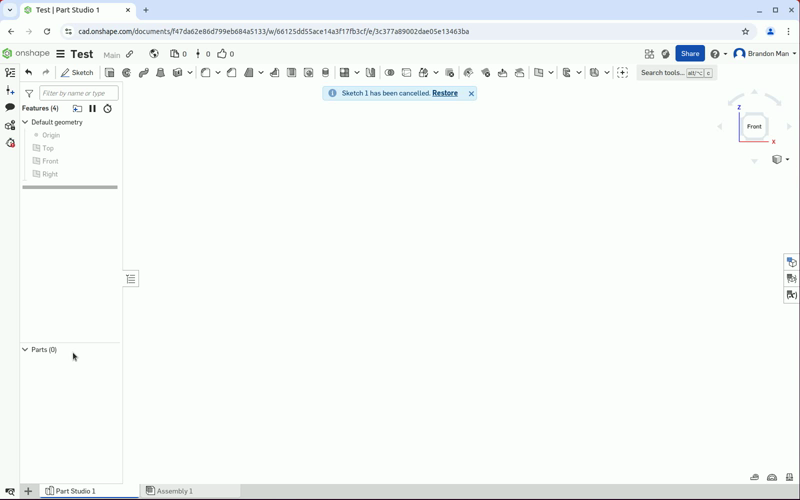
mouse_move(73, 352)
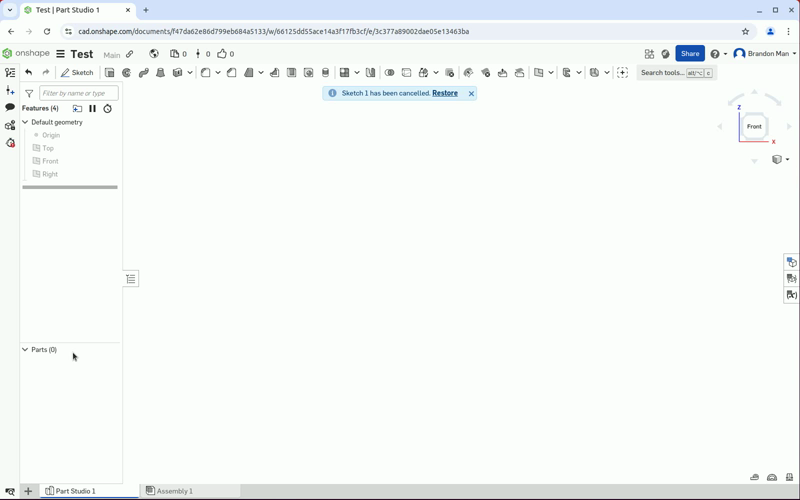
key(shift+y)
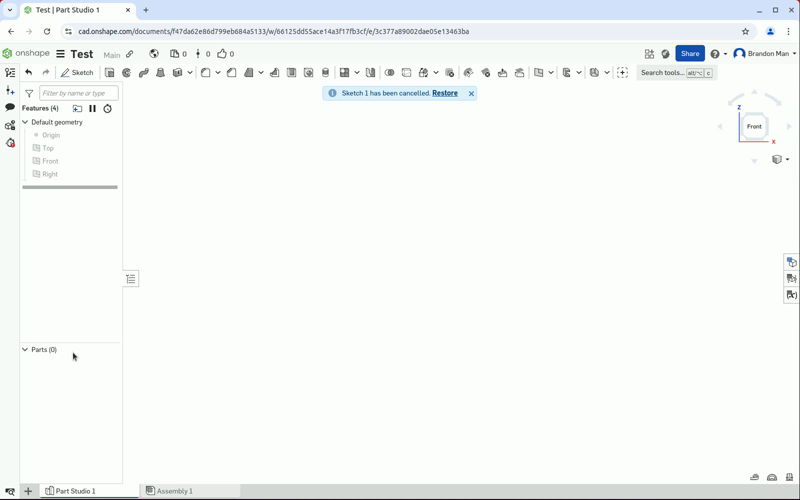
key(shift+s)
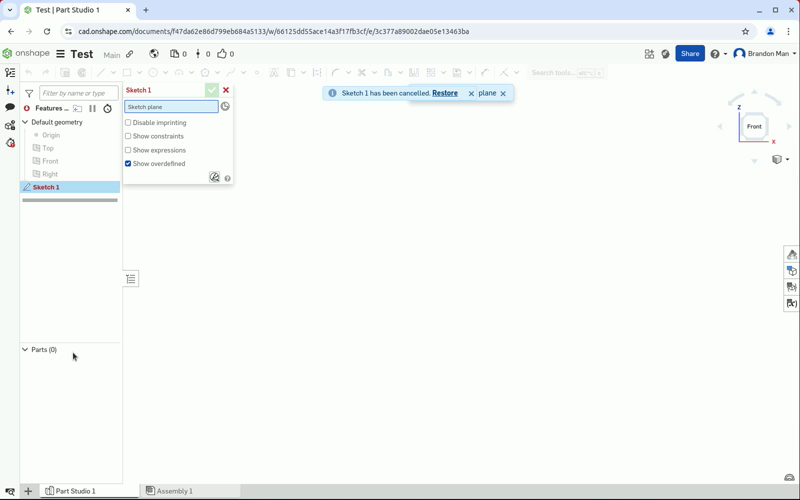
mouse_move(73, 163)
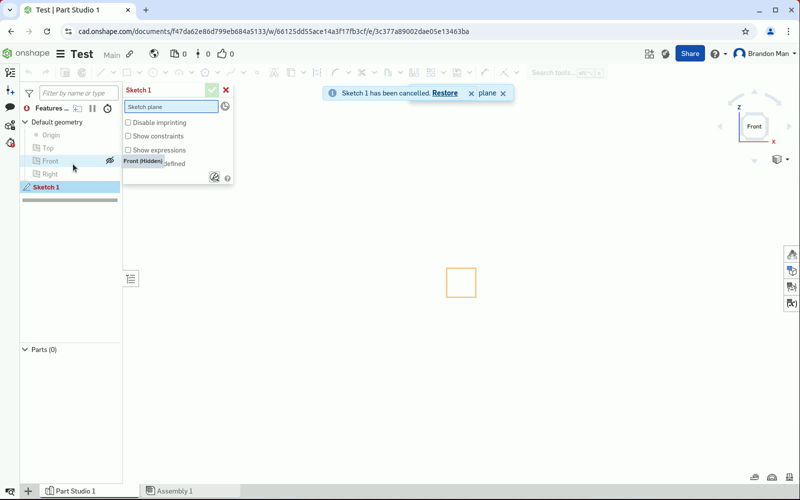
click(73, 163)
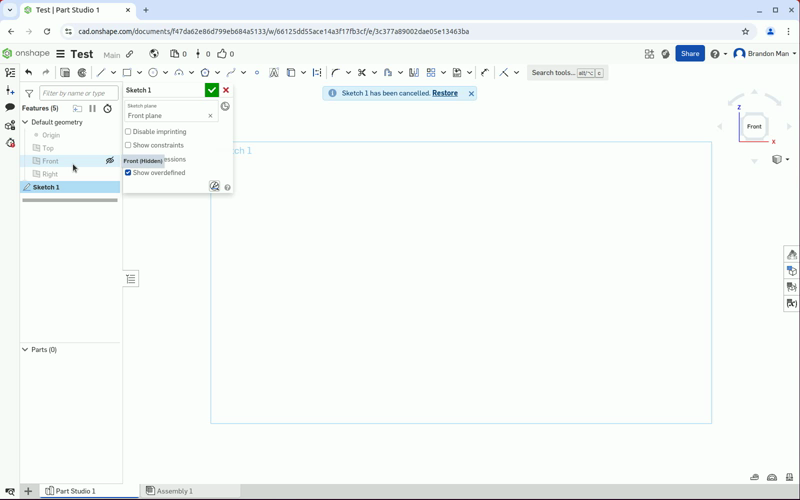
mouse_move(73, 352)
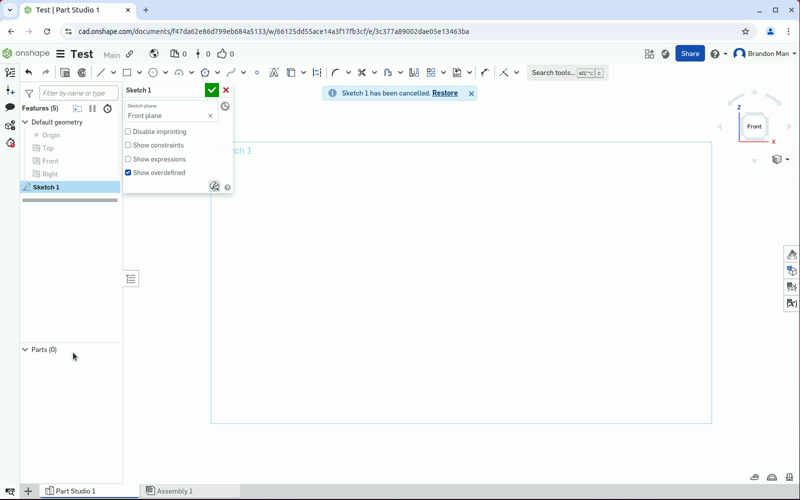
key(y)
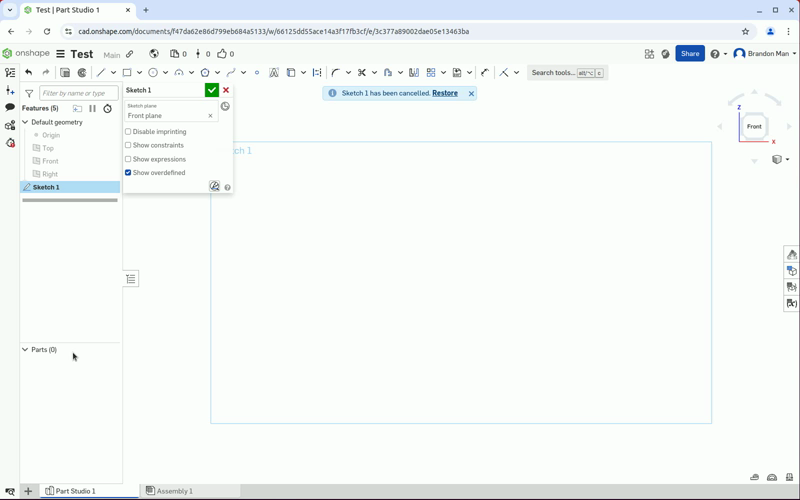
key(l)
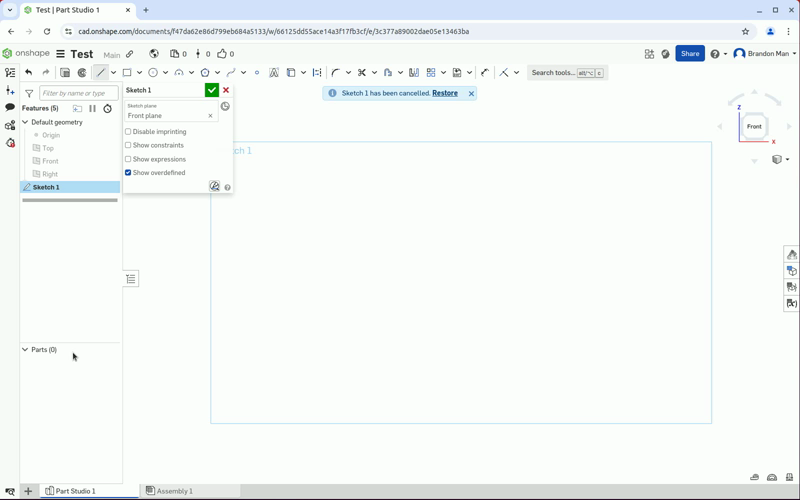
key_down(shift)
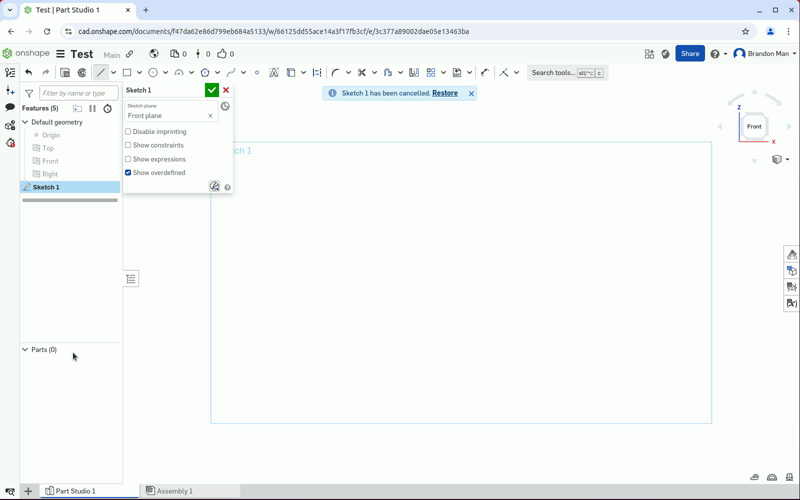
mouse_move(348, 282)
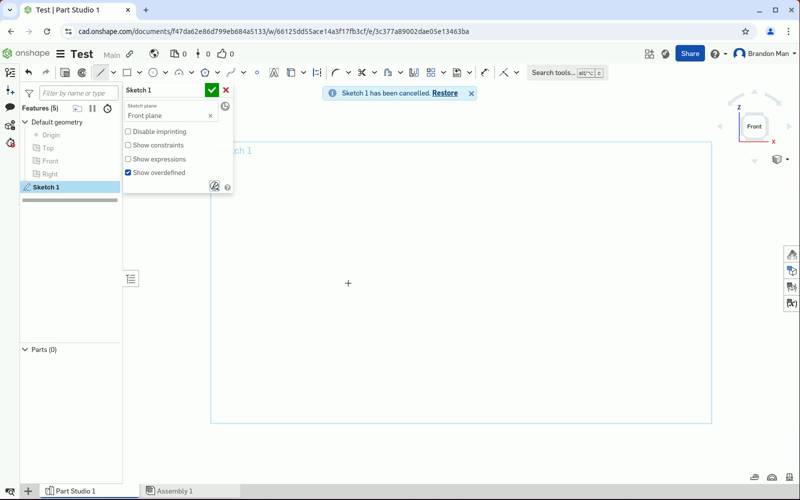
click(348, 282)
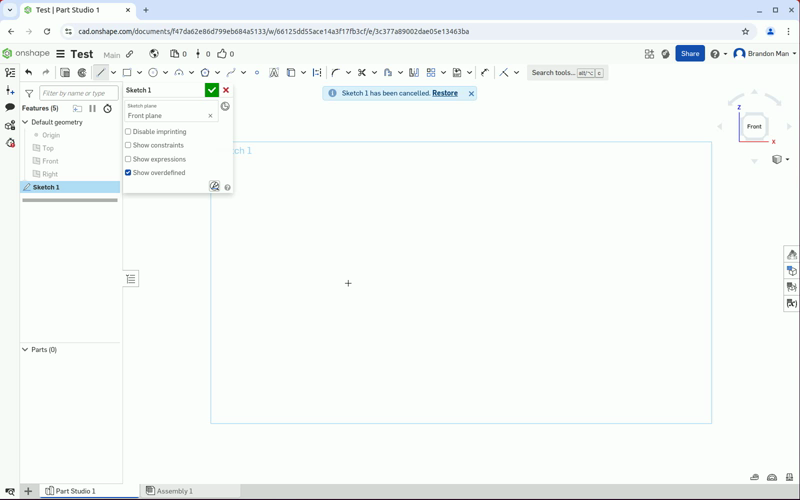
key_up(shift)
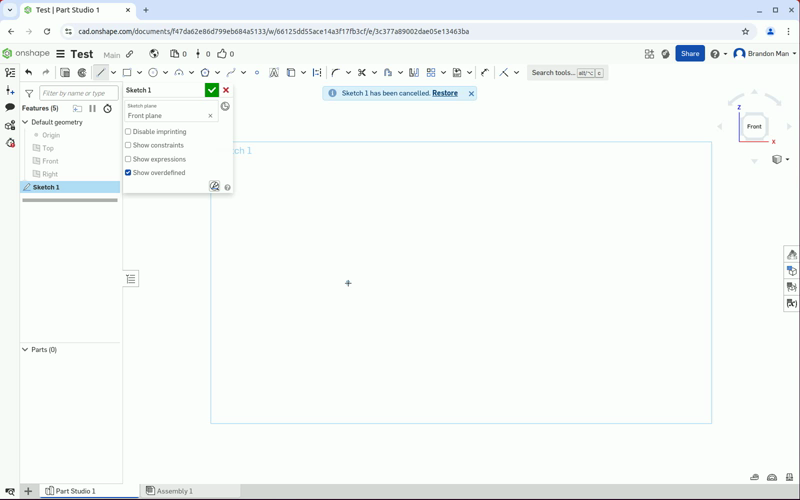
key_down(shift)
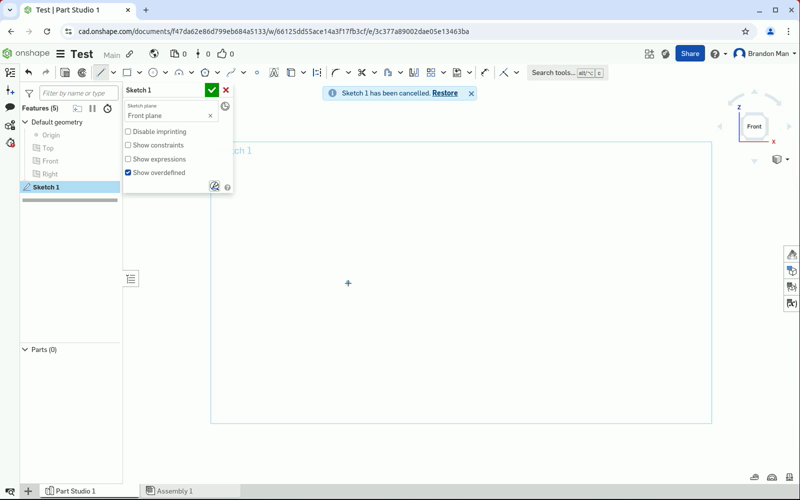
mouse_move(460, 282)
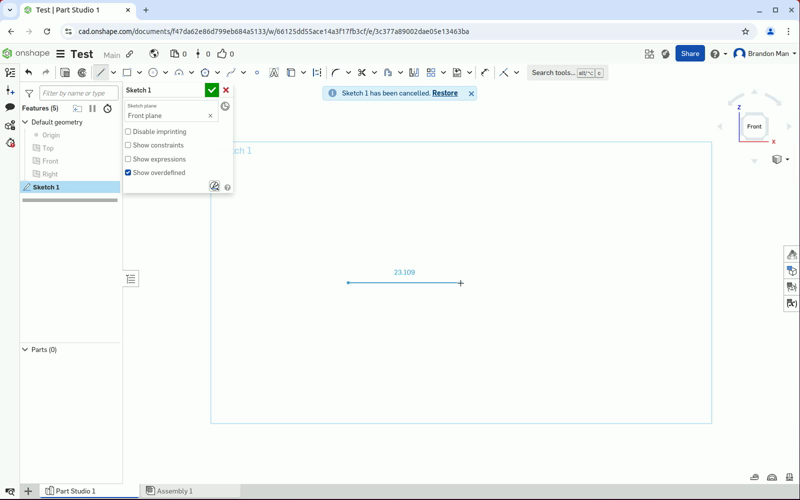
click(460, 282)
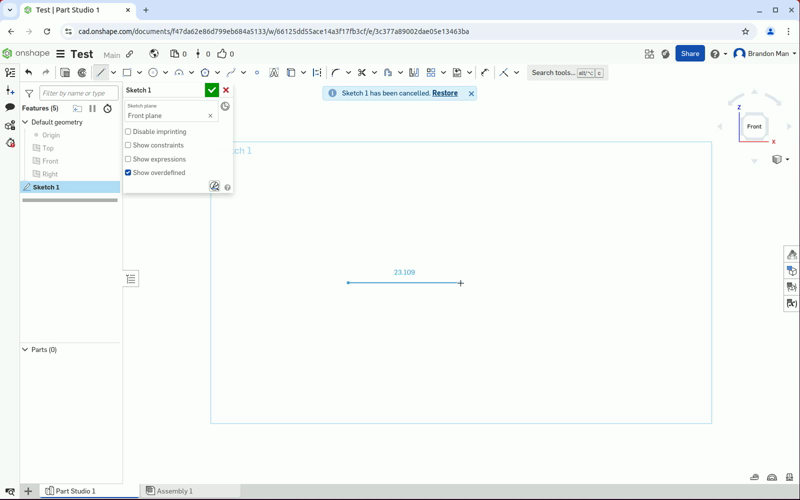
key_up(shift)
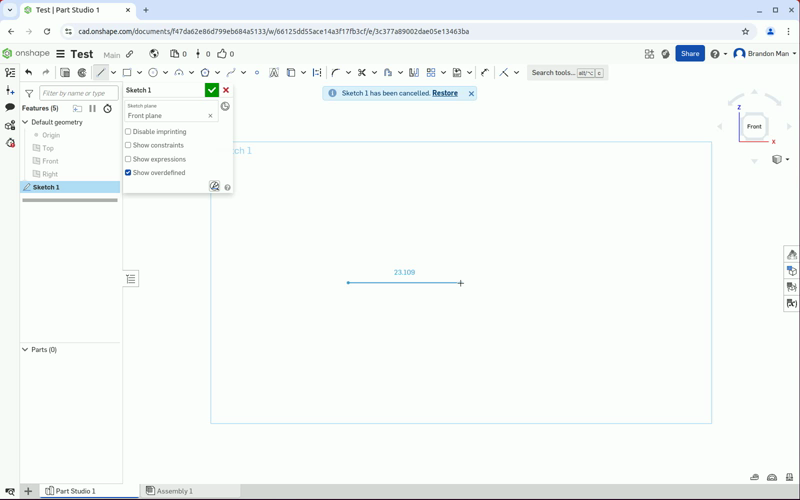
key_down(shift)
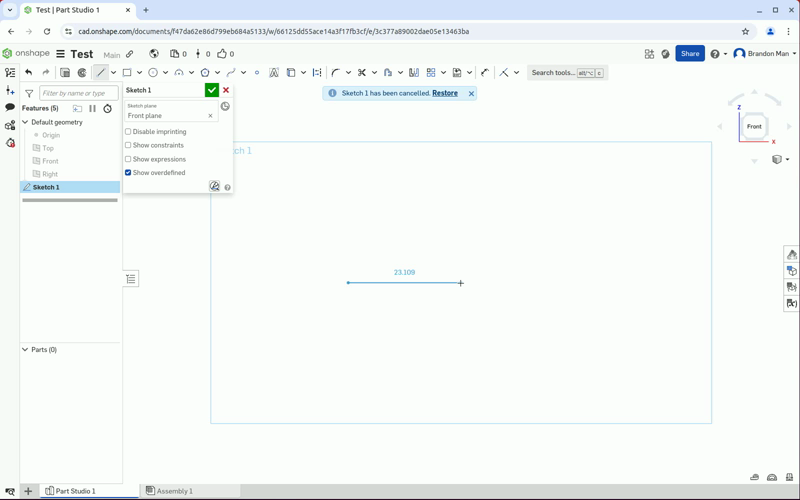
mouse_move(460, 170)
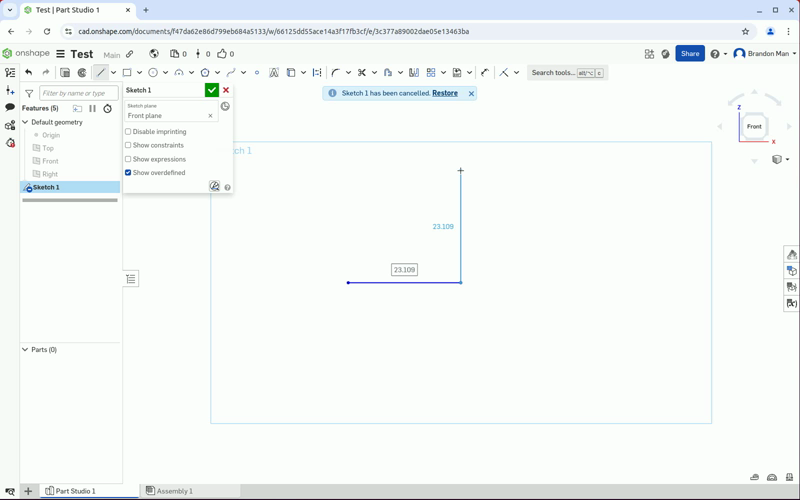
click(460, 170)
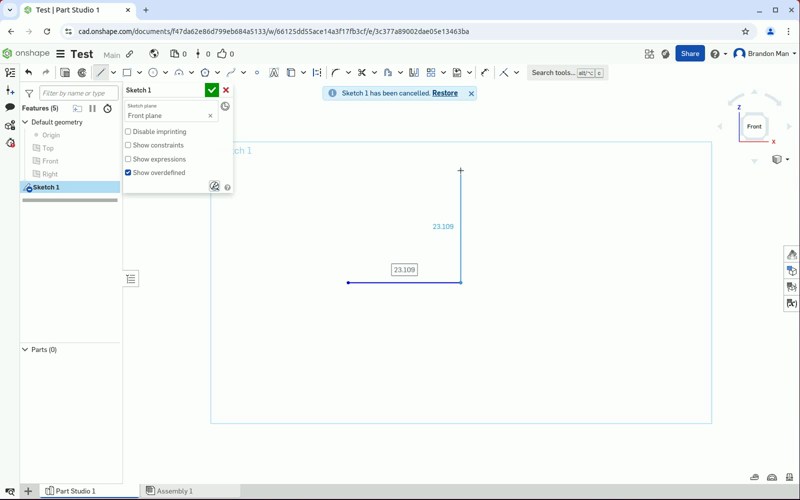
key_up(shift)
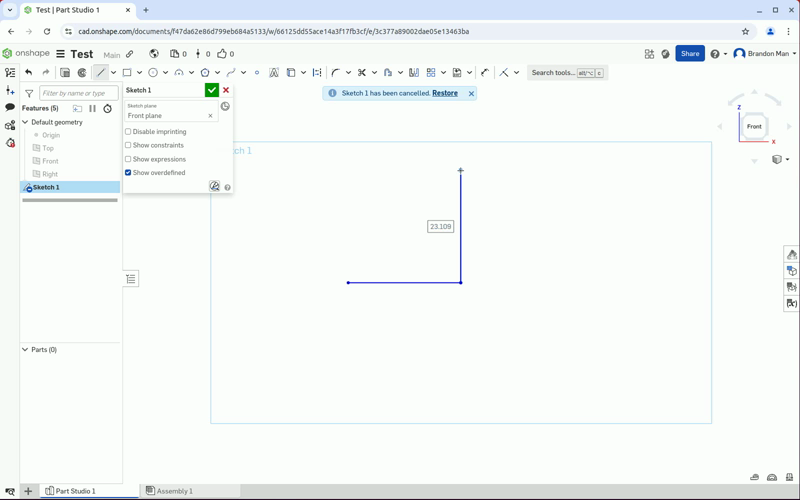
key_down(shift)
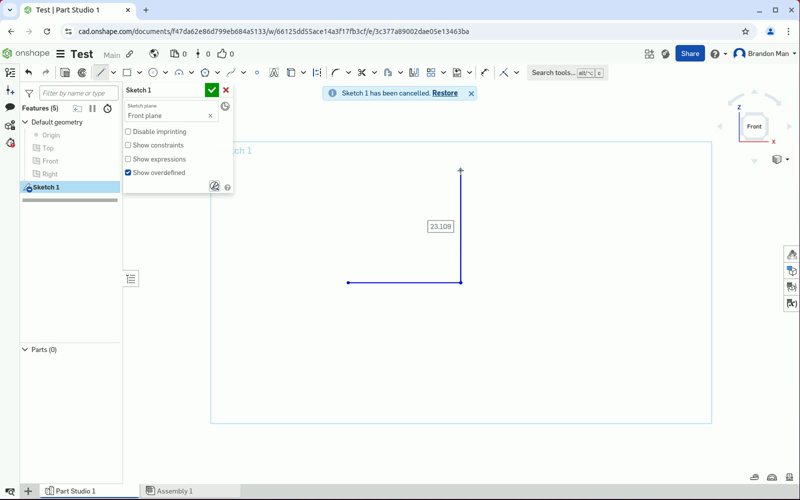
mouse_move(348, 170)
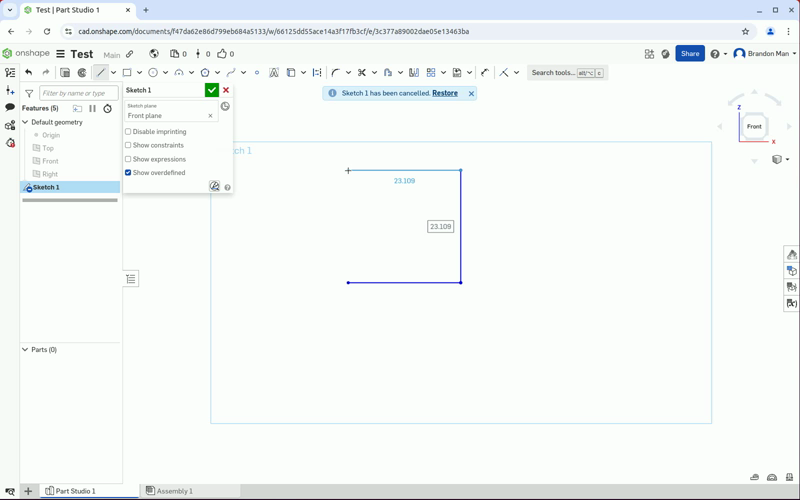
click(348, 170)
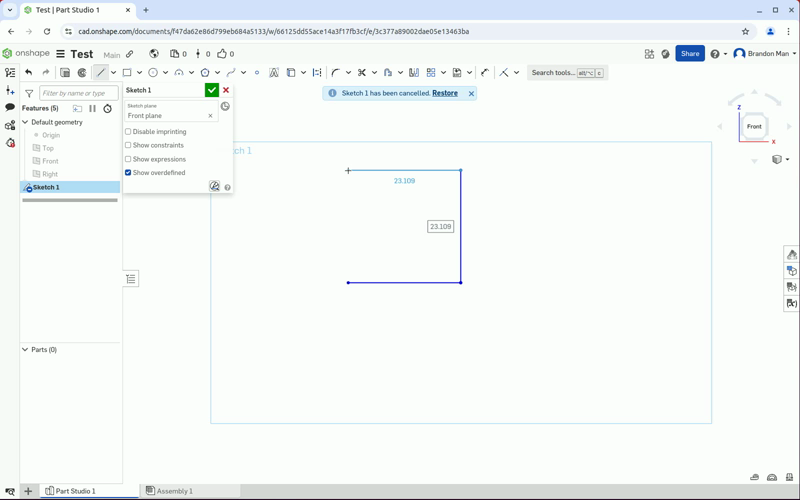
key_up(shift)
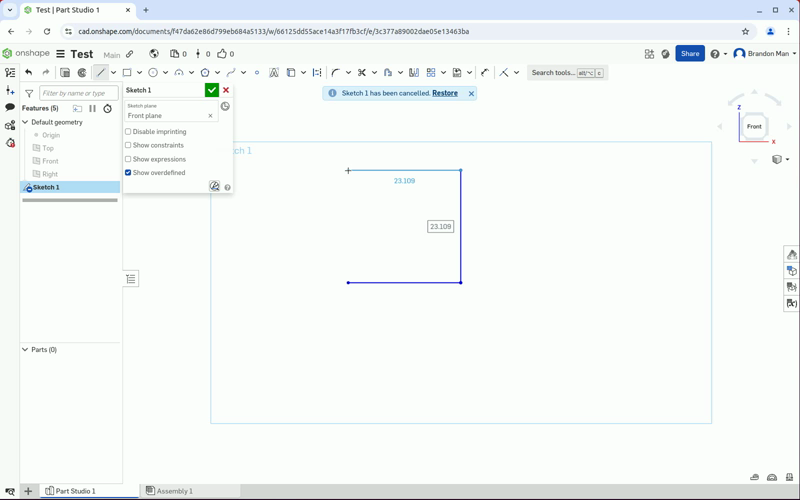
key_down(shift)
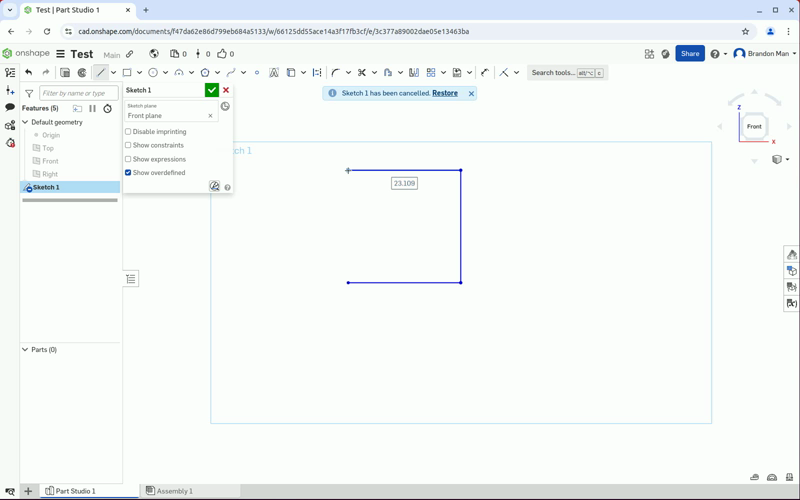
mouse_move(378, 170)
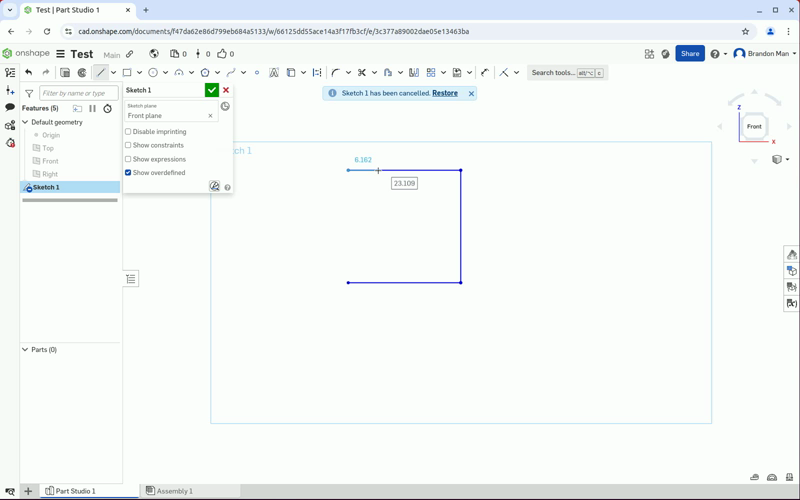
mouse_move(348, 191)
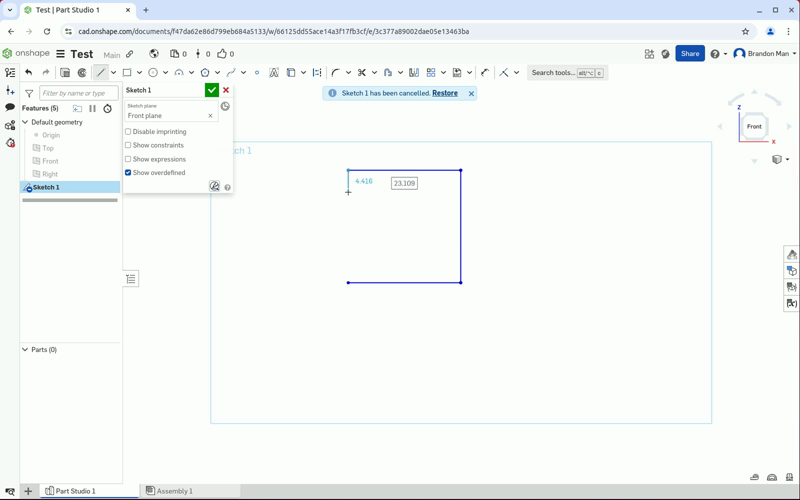
click(348, 191)
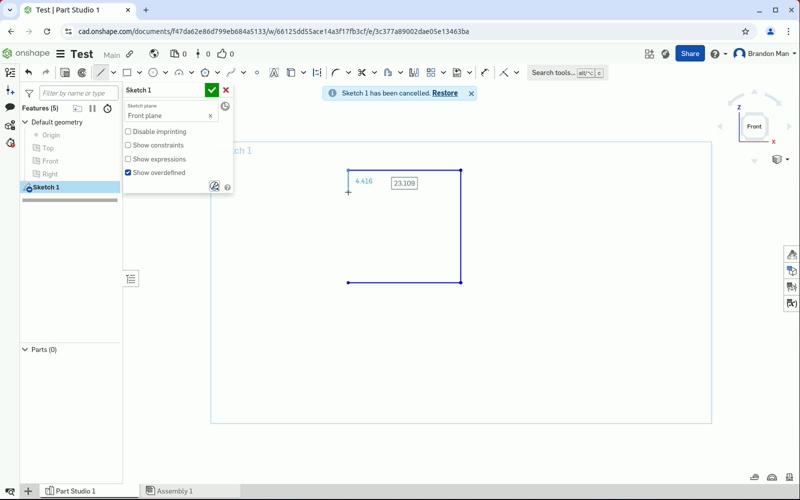
key_up(shift)
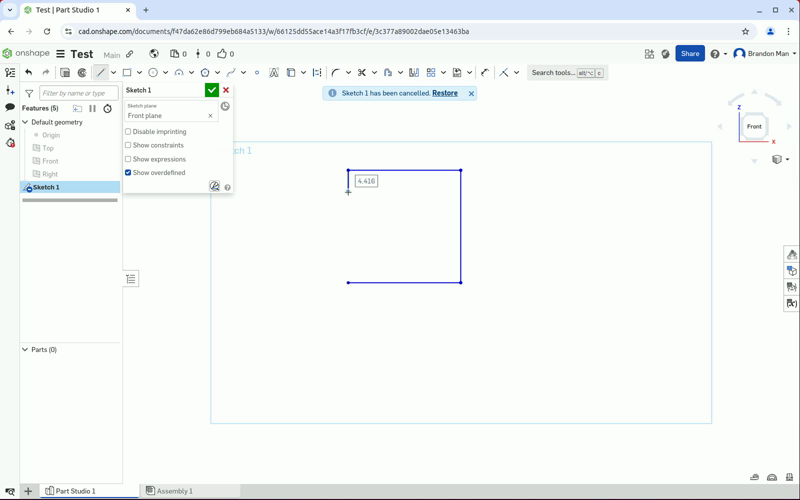
key_down(shift)
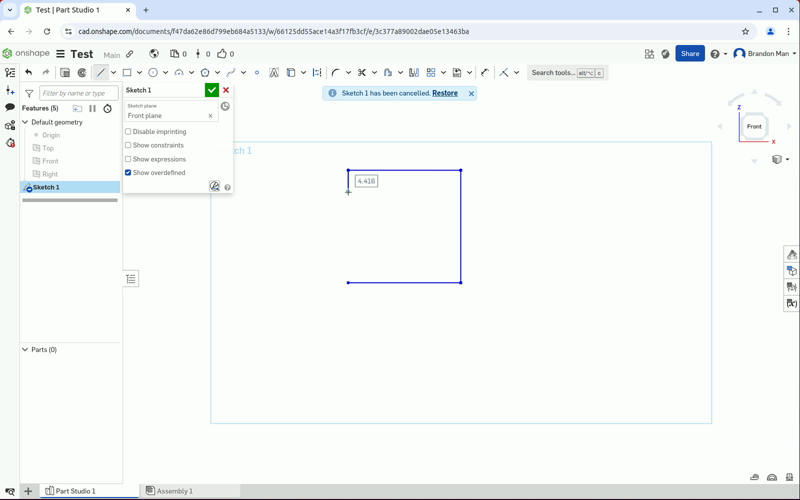
mouse_move(348, 282)
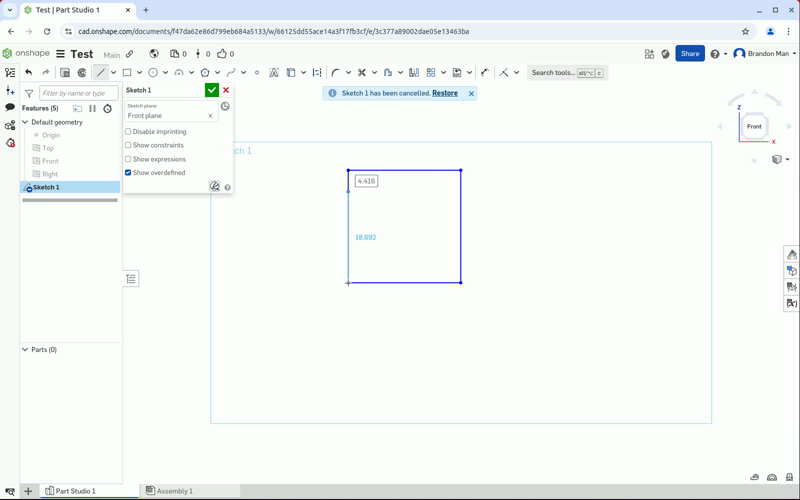
key_up(shift)
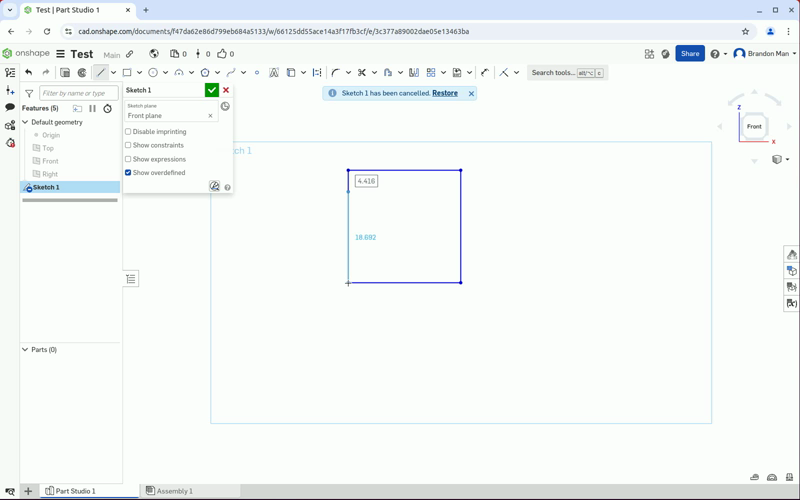
click(348, 282)
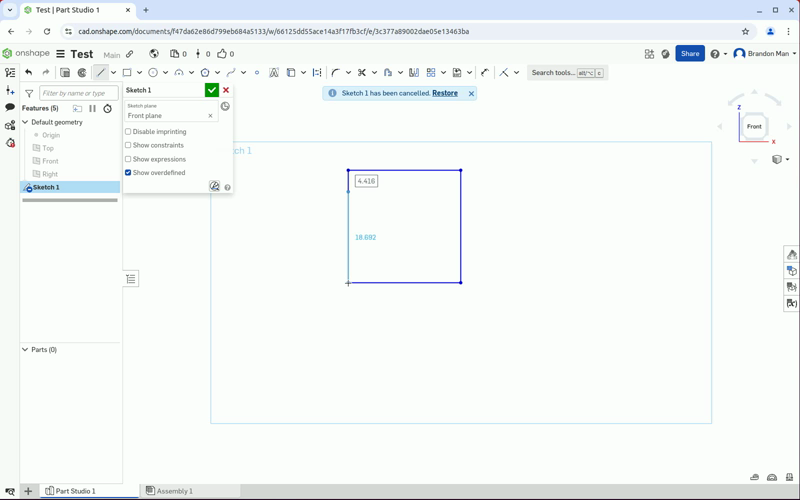
key(esc)
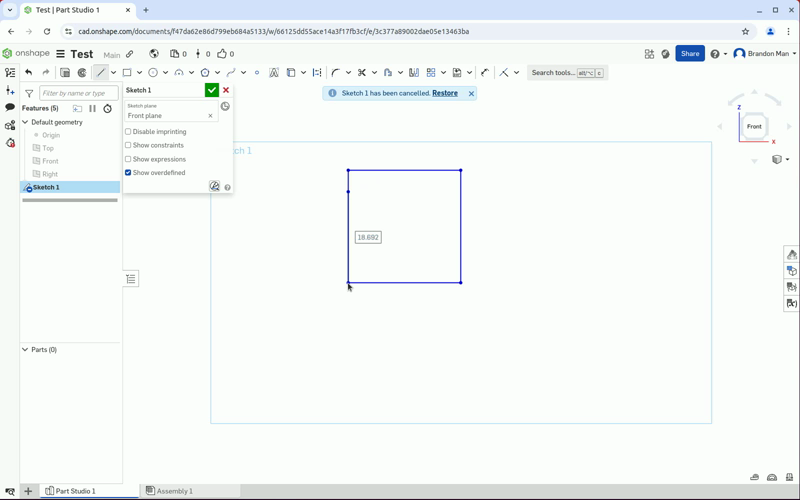
mouse_move(438, 187)
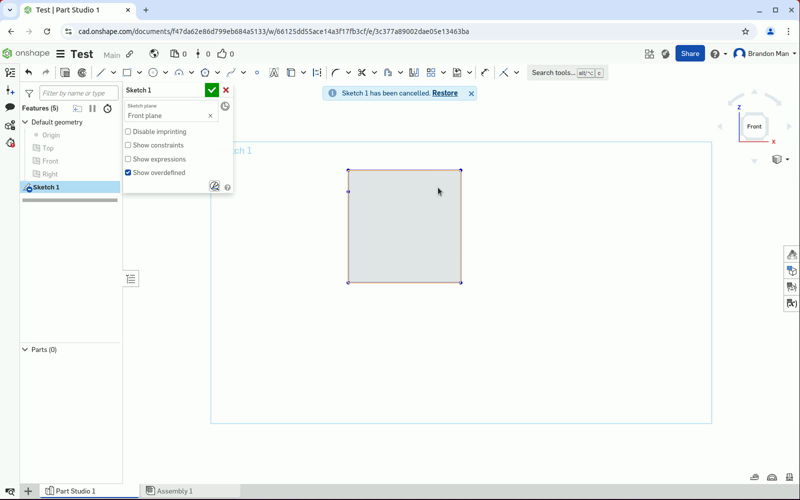
click(438, 187)
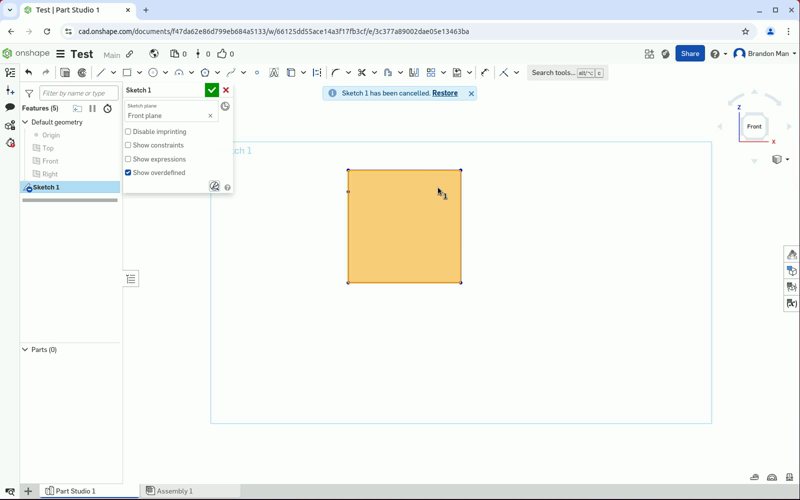
mouse_move(73, 352)
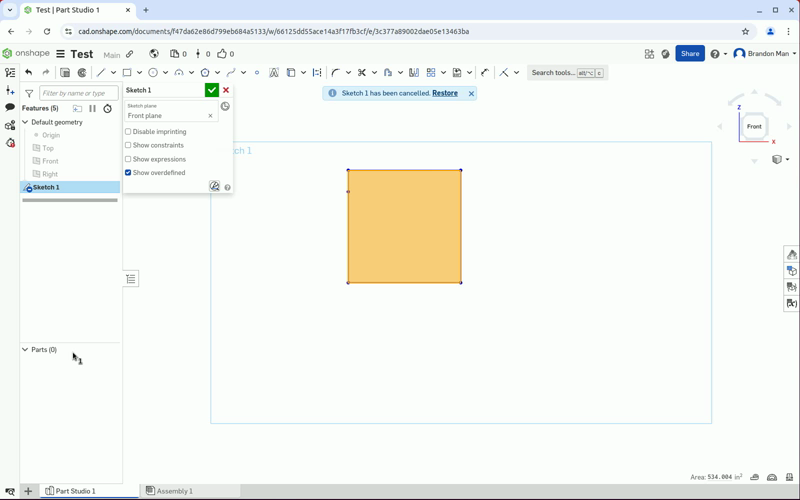
key(shift+y)
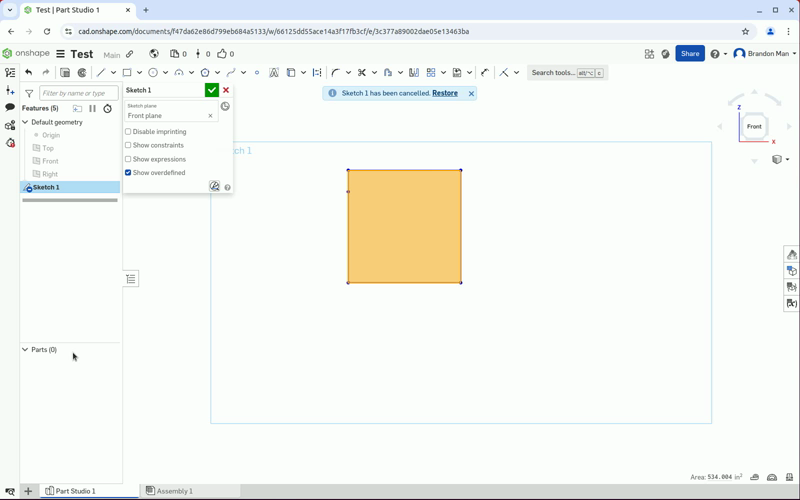
key(shift+e)
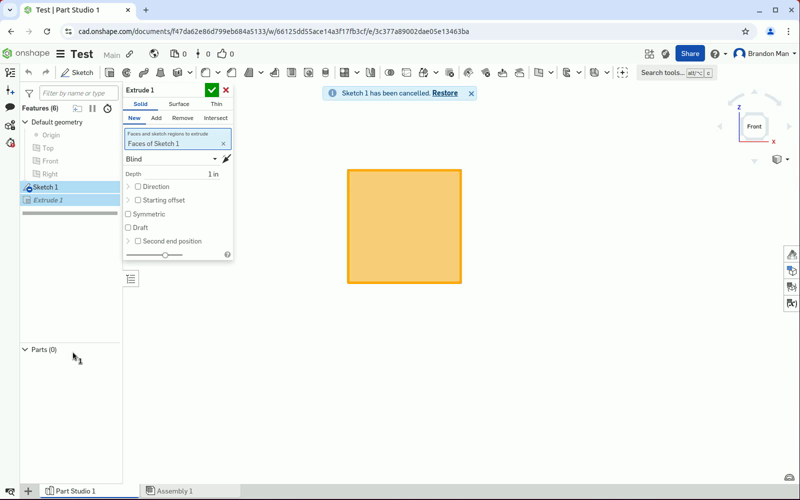
mouse_move(143, 106)
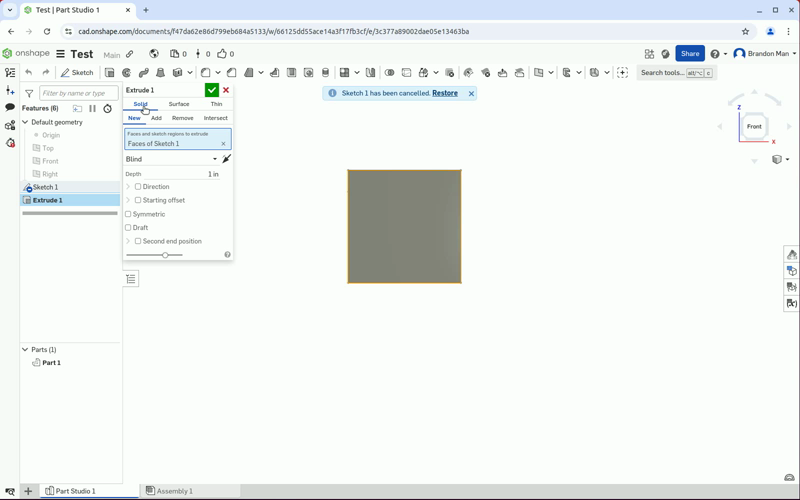
click(143, 106)
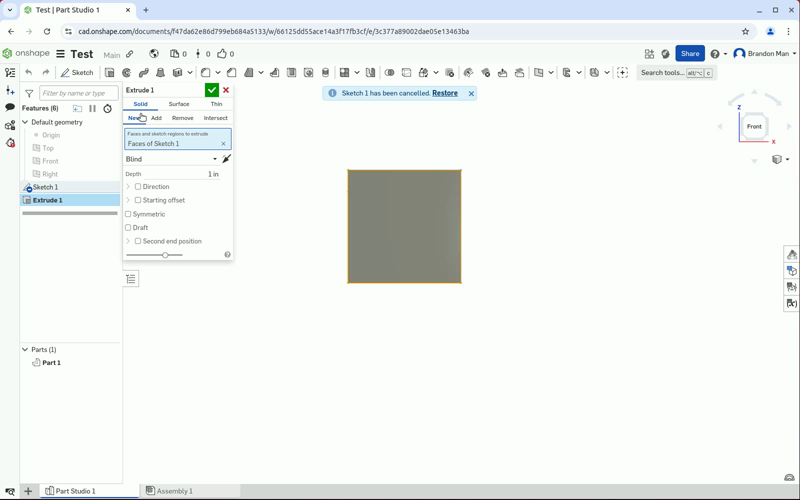
mouse_move(137, 120)
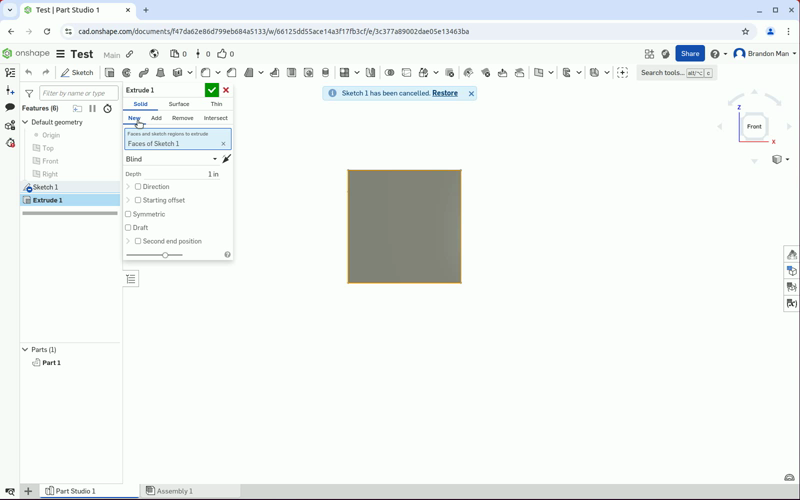
click(137, 120)
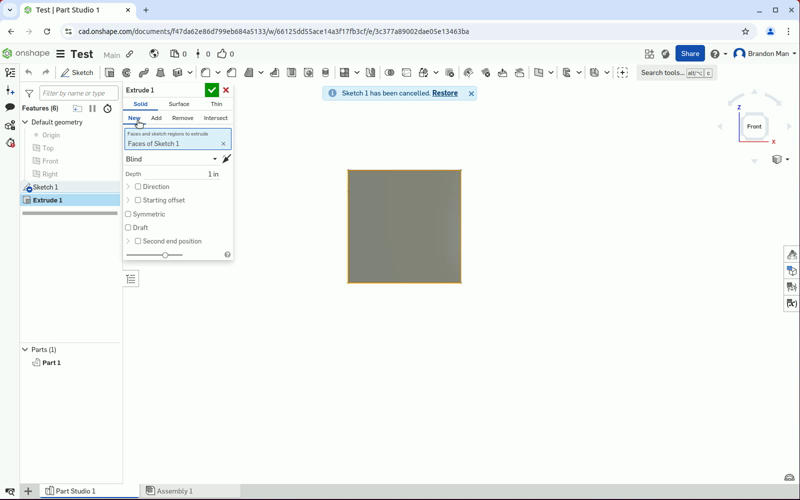
key(tab, 4)
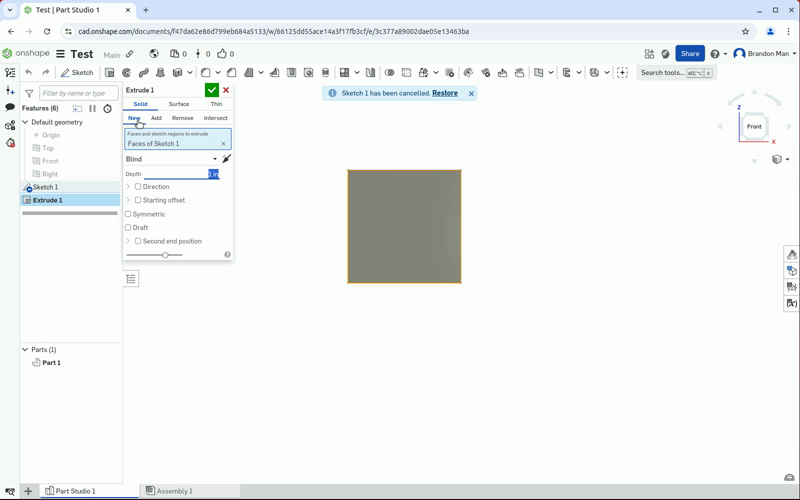
text(11.554)
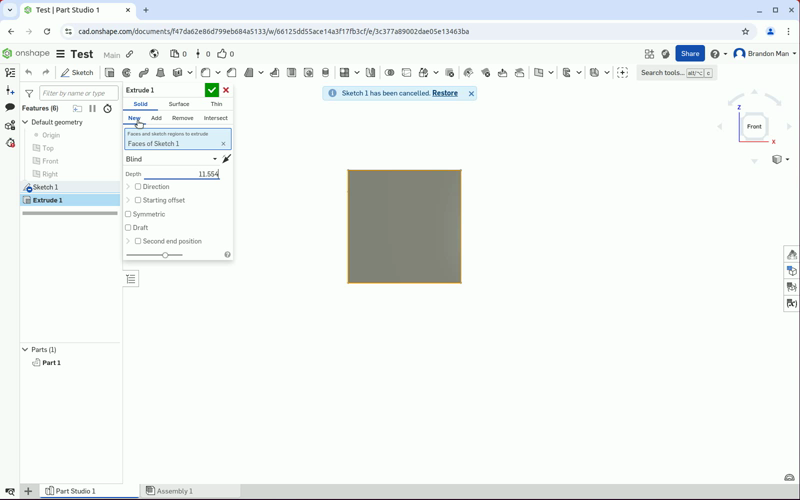
key(enter)
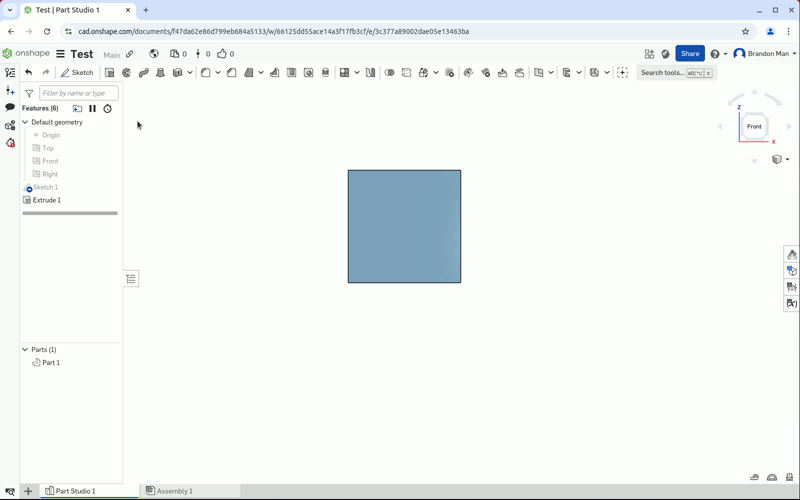
key(shift+h)
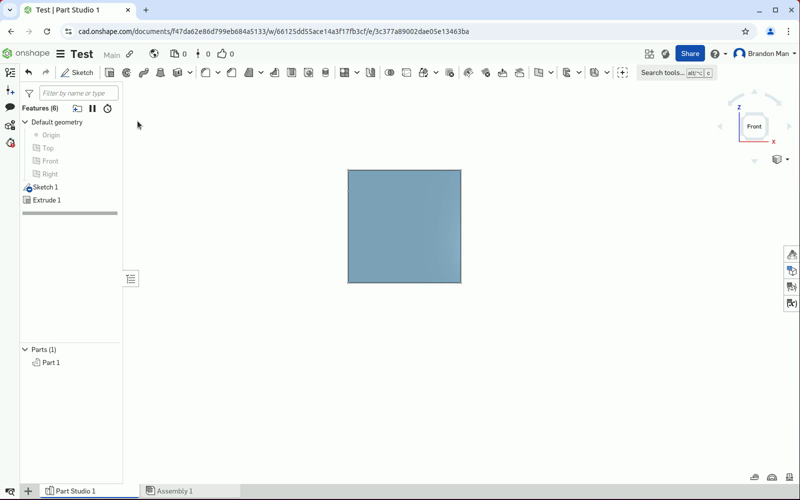
key(shift+h)
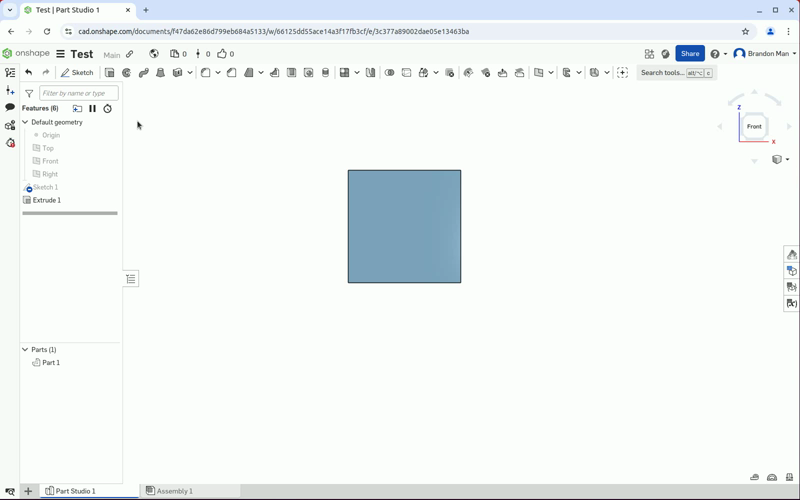
mouse_move(73, 189)
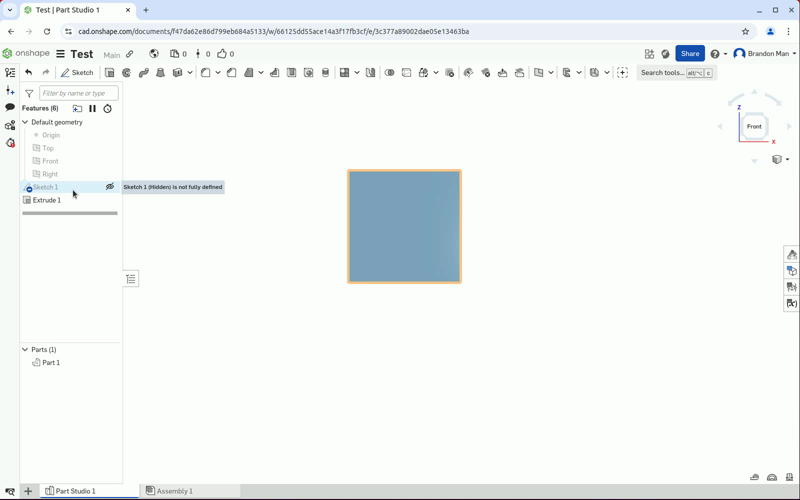
click(73, 189)
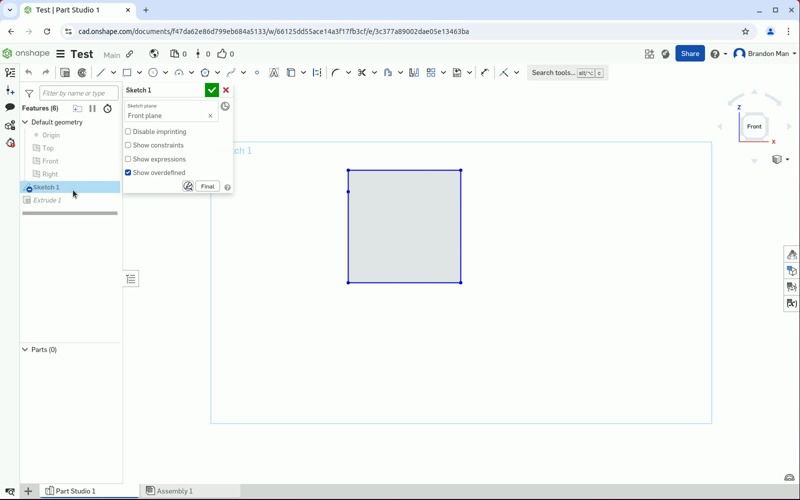
mouse_move(229, 92)
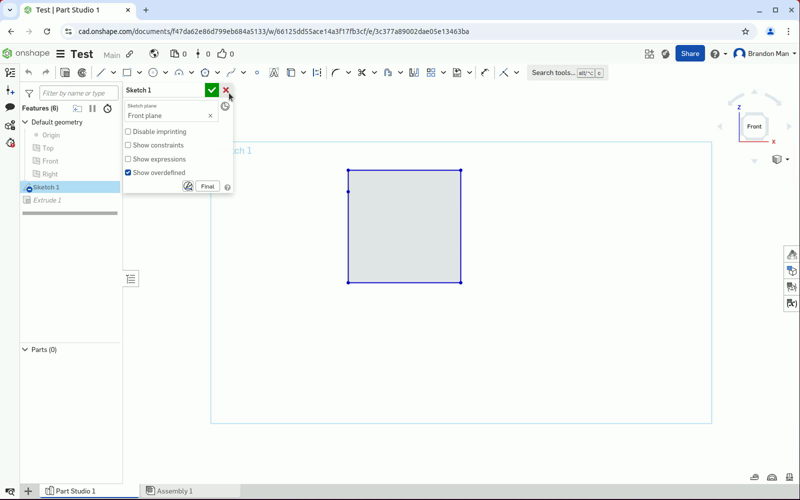
click(229, 92)
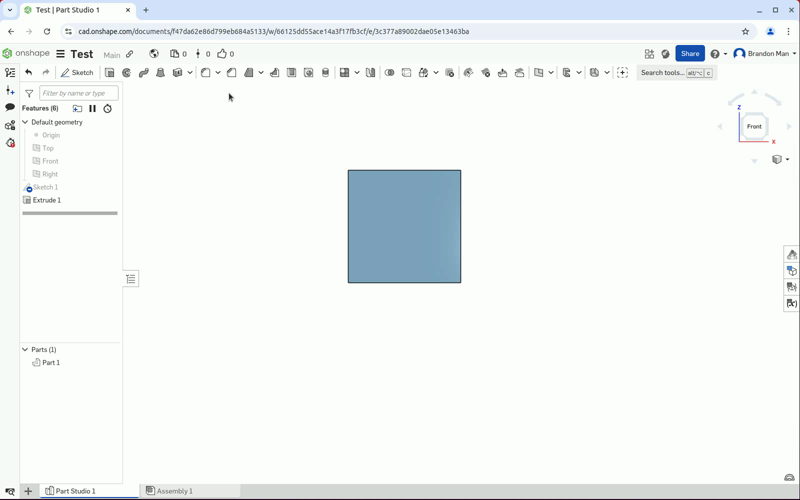
mouse_move(541, 75)
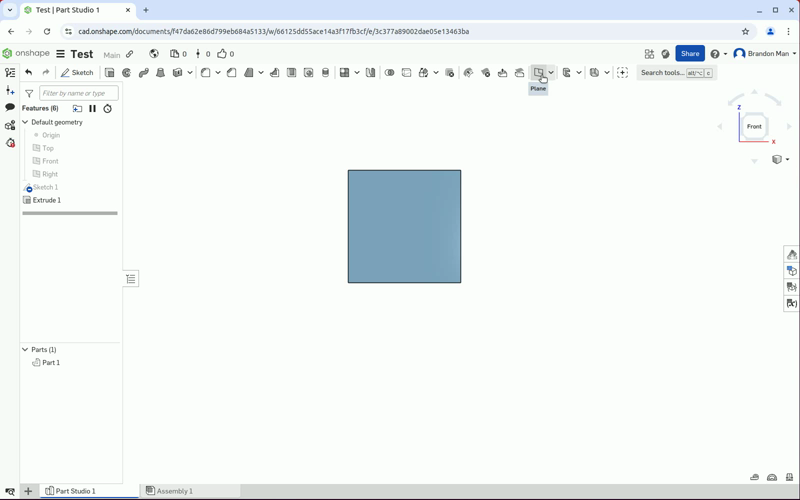
click(541, 75)
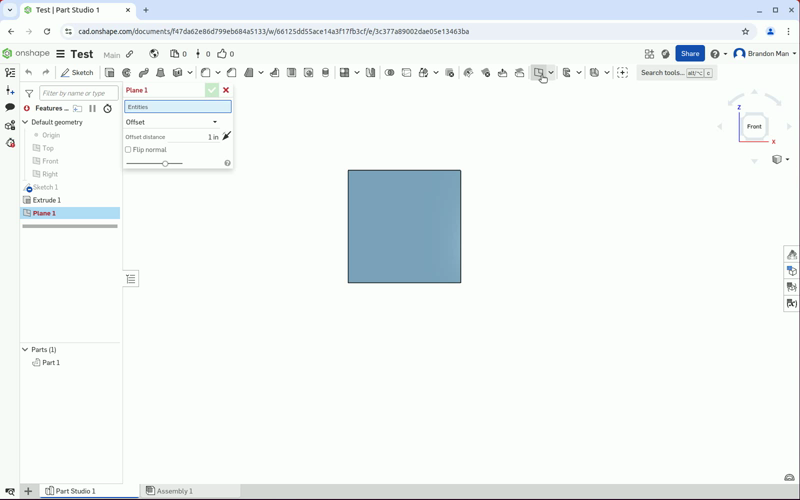
mouse_move(73, 163)
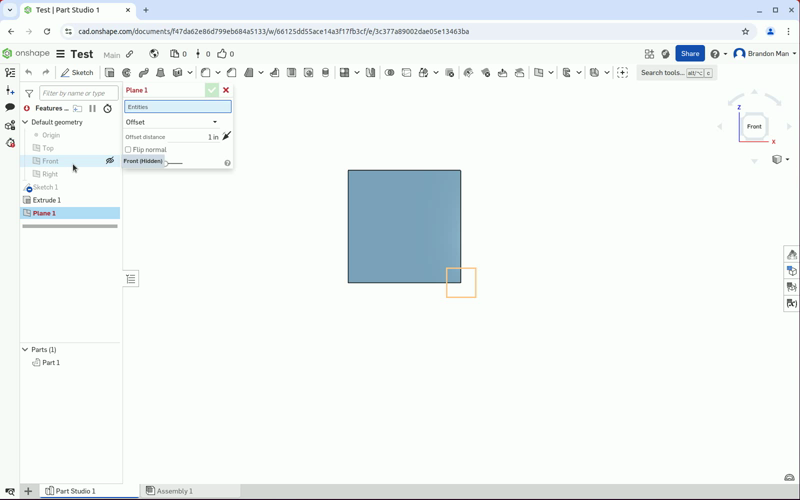
click(73, 163)
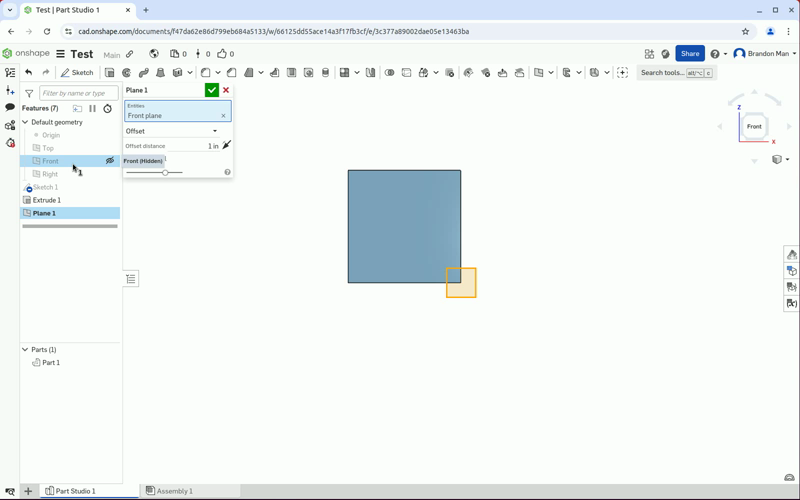
key(tab, 2)
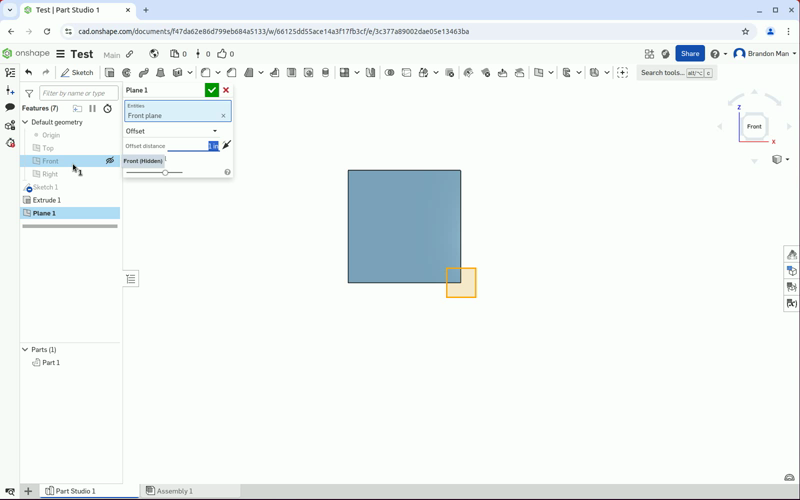
text(11.554)
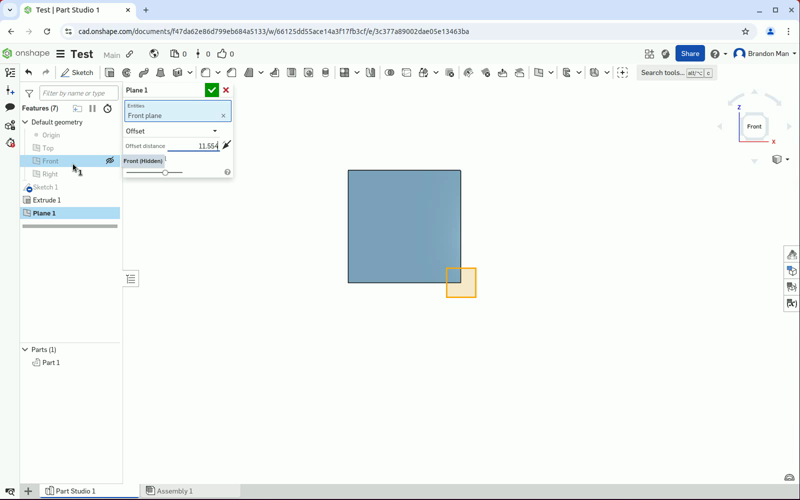
key(enter, 2)
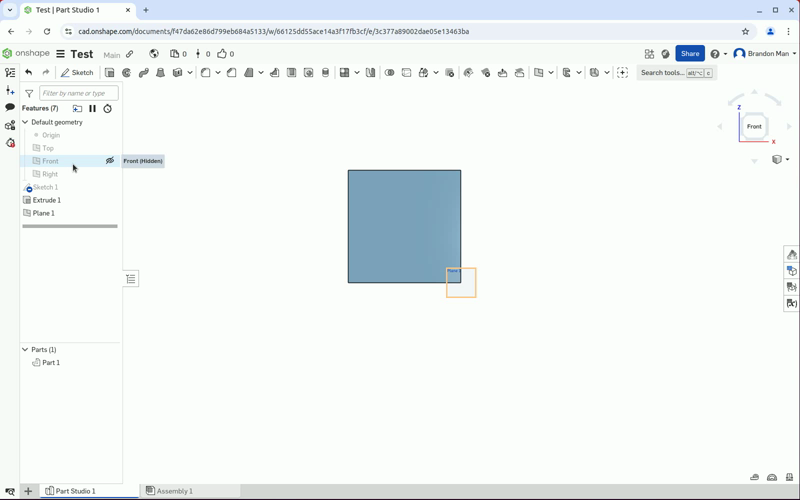
key(shift+s)
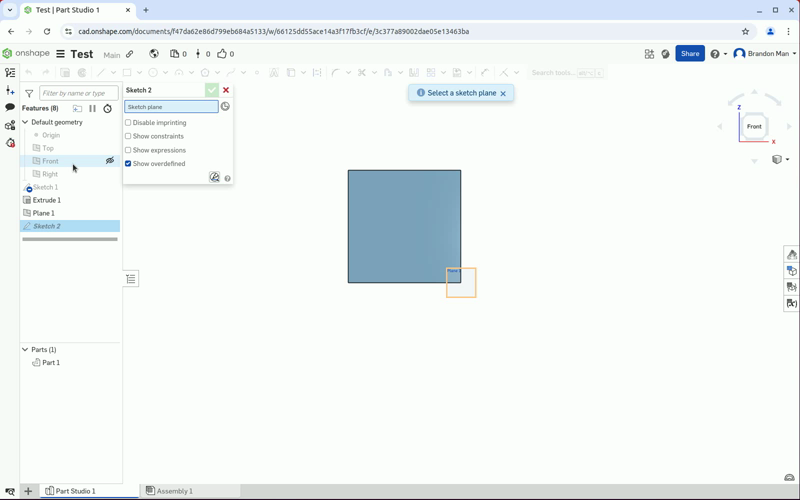
mouse_move(73, 215)
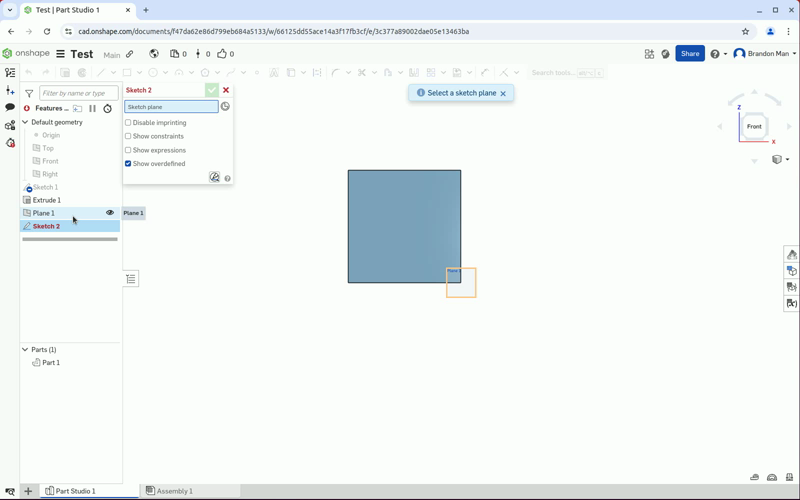
click(73, 215)
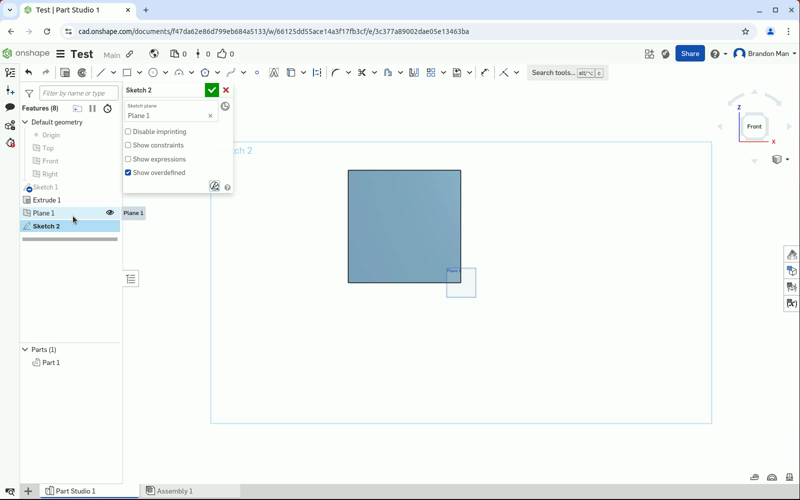
mouse_move(73, 352)
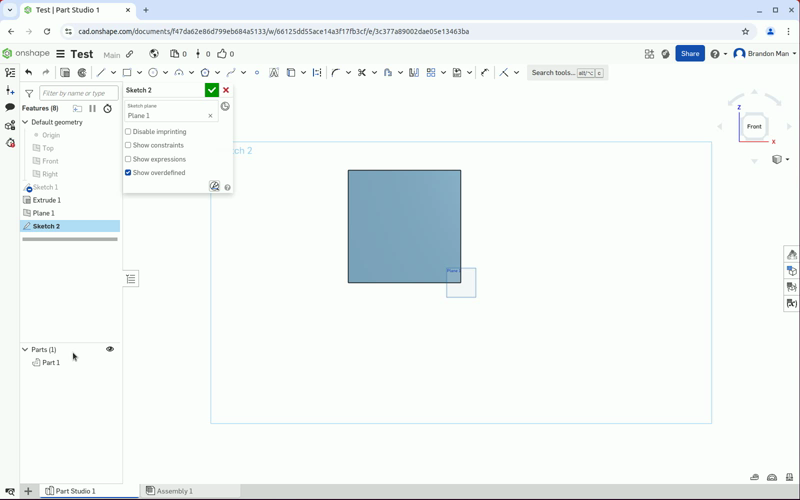
key(y)
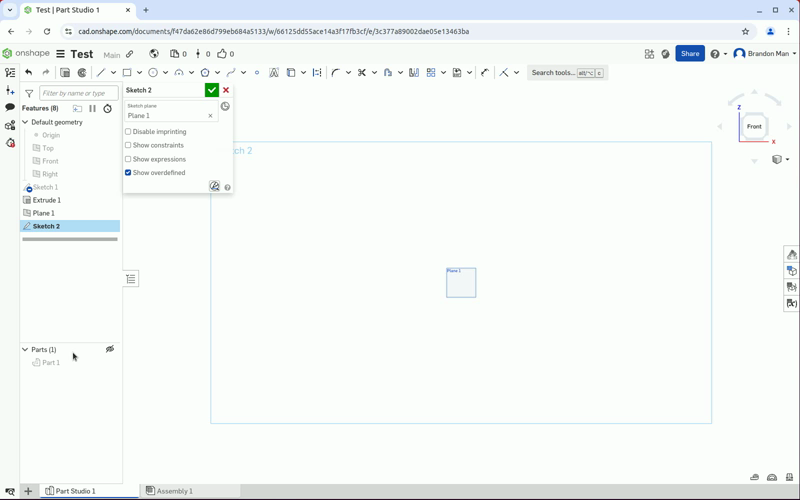
key(l)
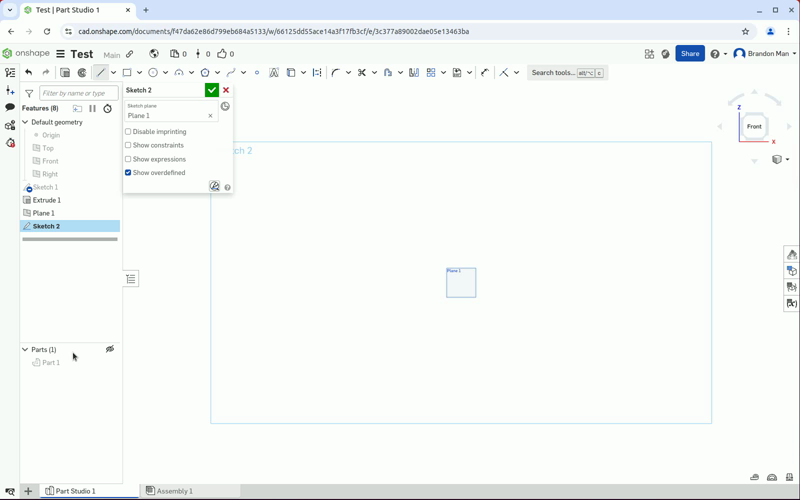
key_down(shift)
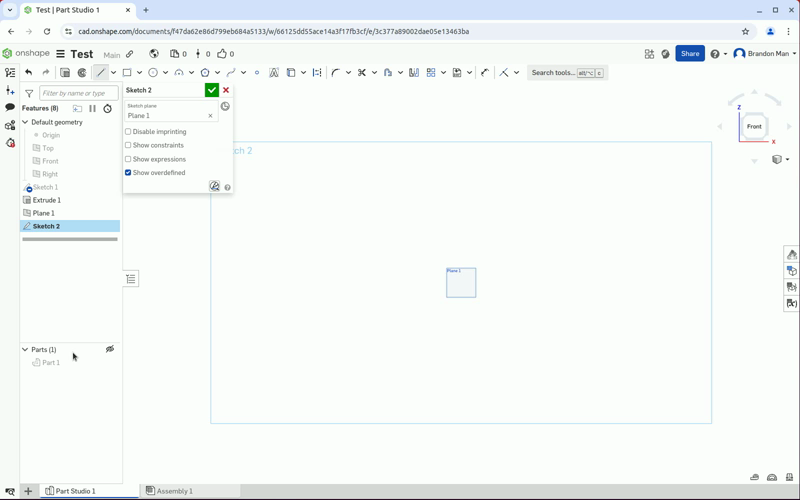
mouse_move(404, 282)
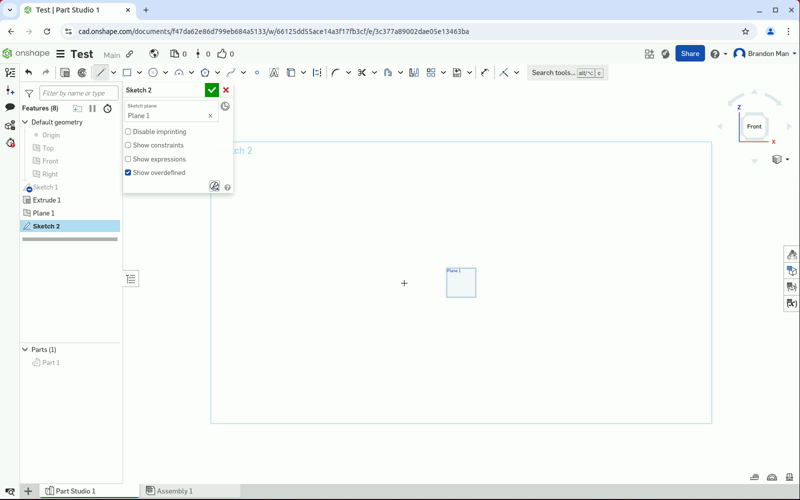
click(404, 282)
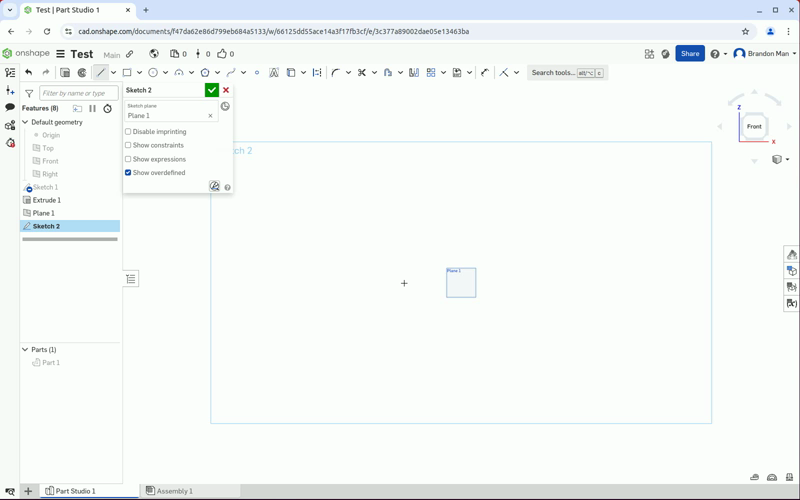
key_up(shift)
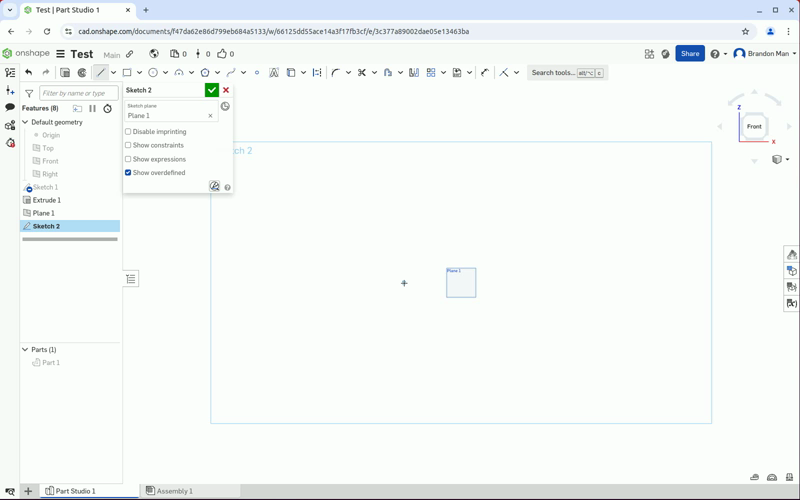
key_down(shift)
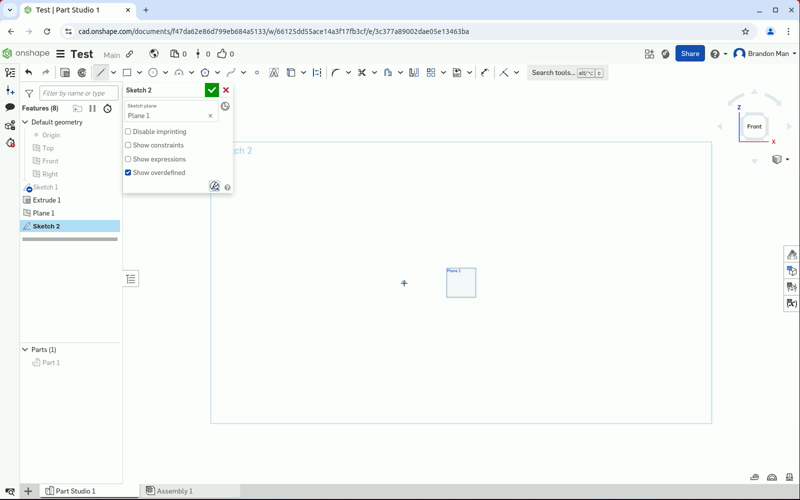
mouse_move(434, 282)
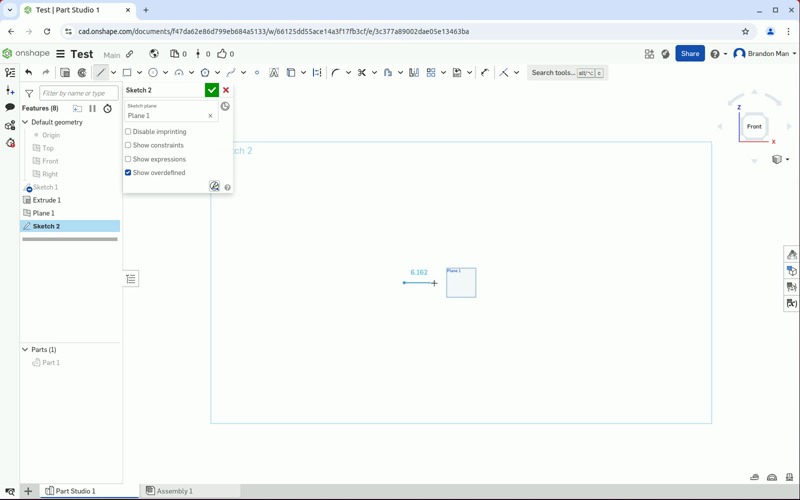
mouse_move(461, 282)
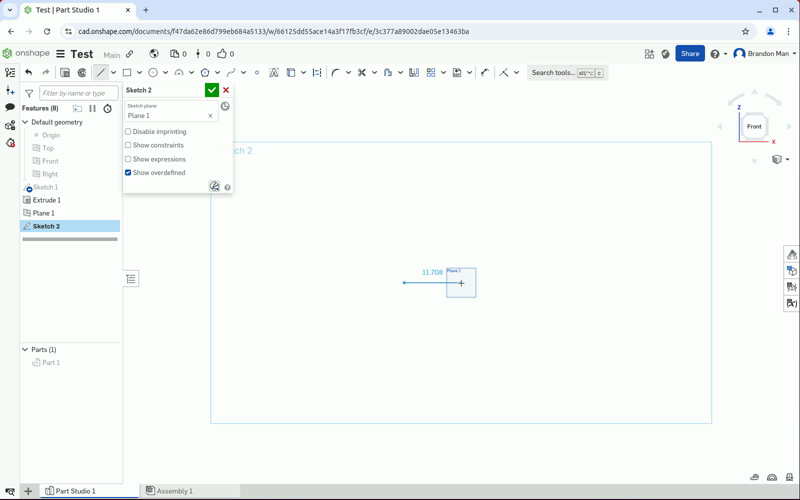
click(461, 282)
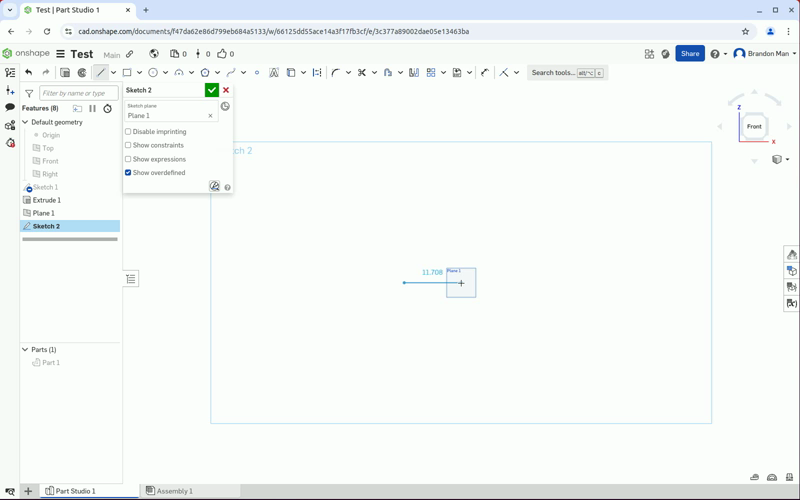
key_up(shift)
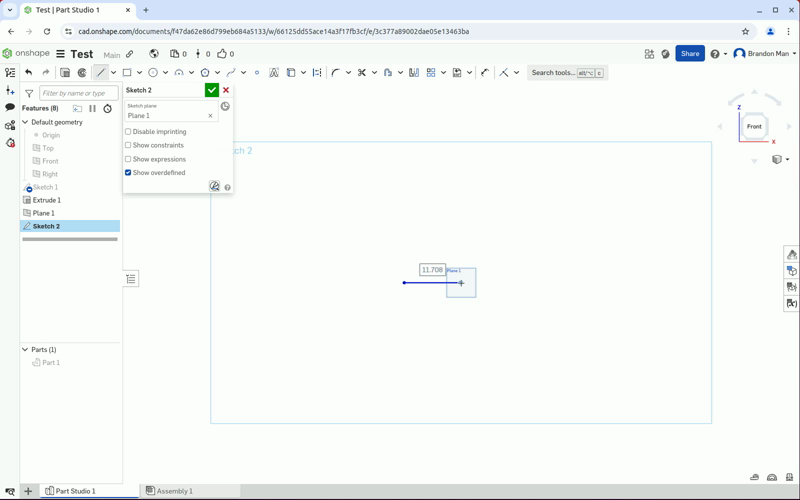
key_down(shift)
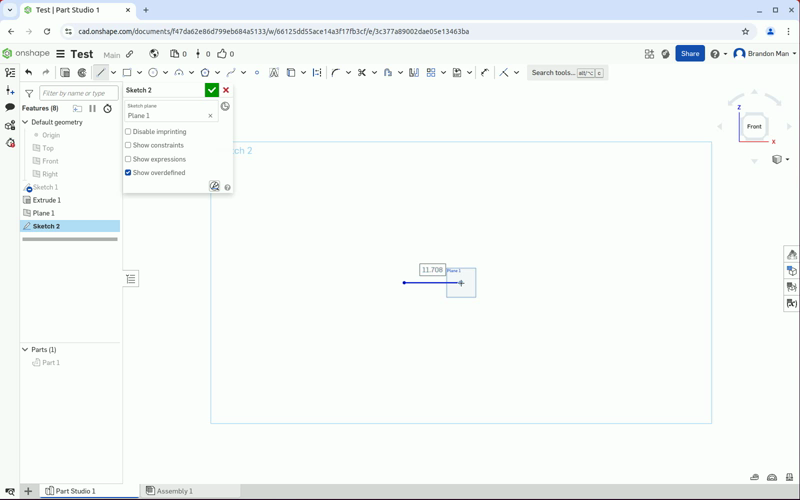
mouse_move(491, 282)
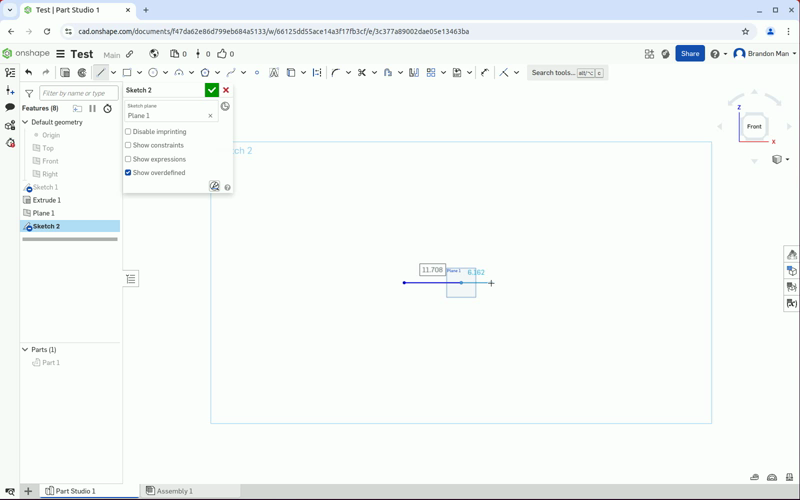
mouse_move(461, 226)
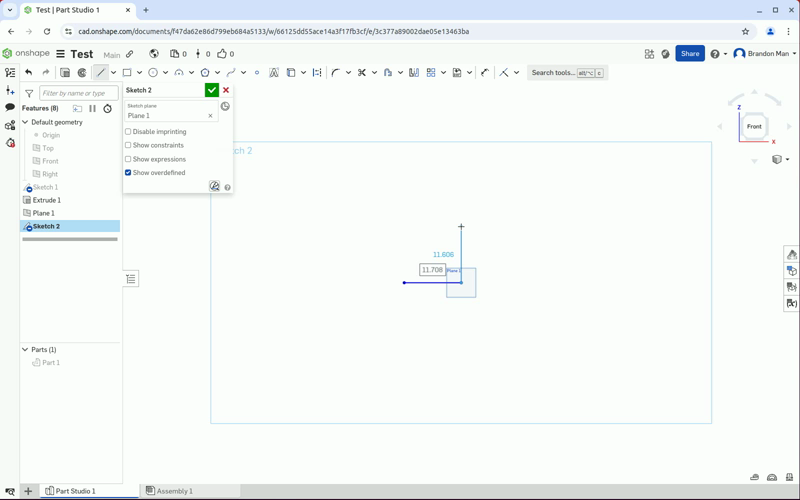
click(461, 226)
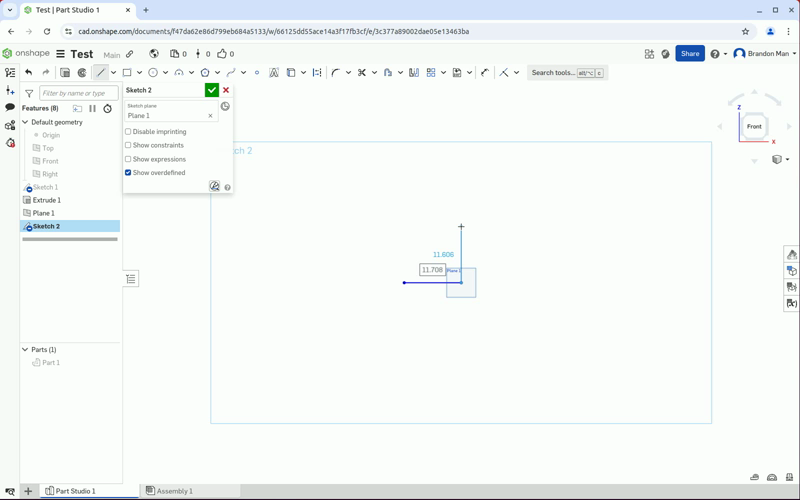
key_up(shift)
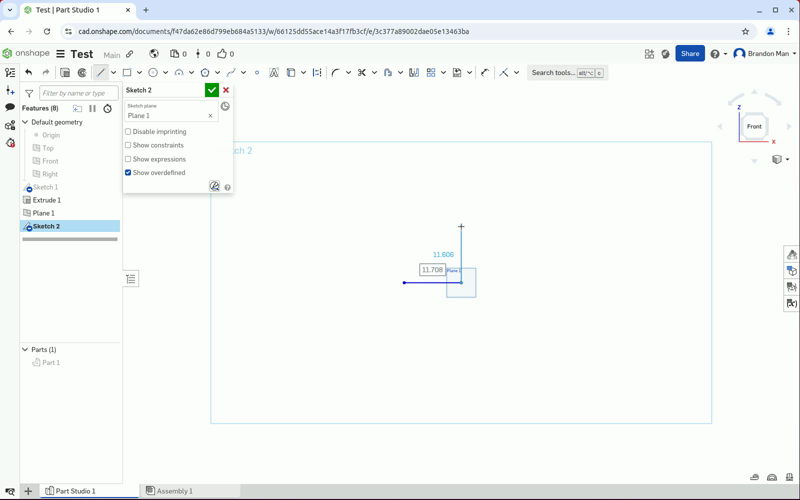
key_down(shift)
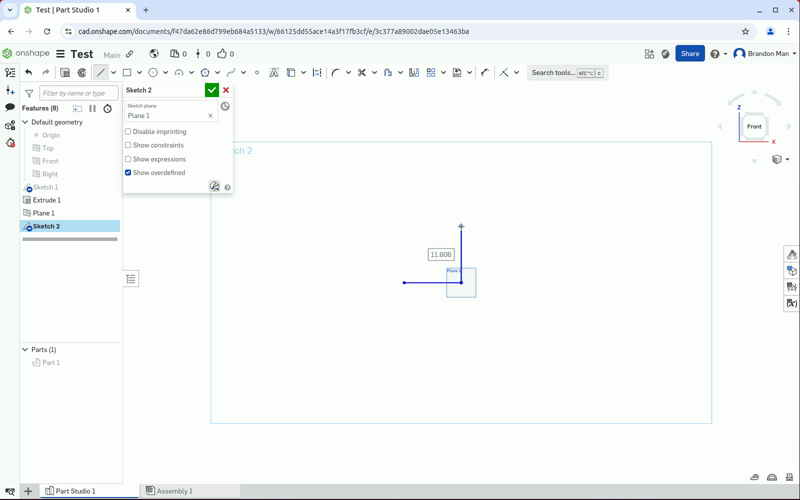
mouse_move(491, 226)
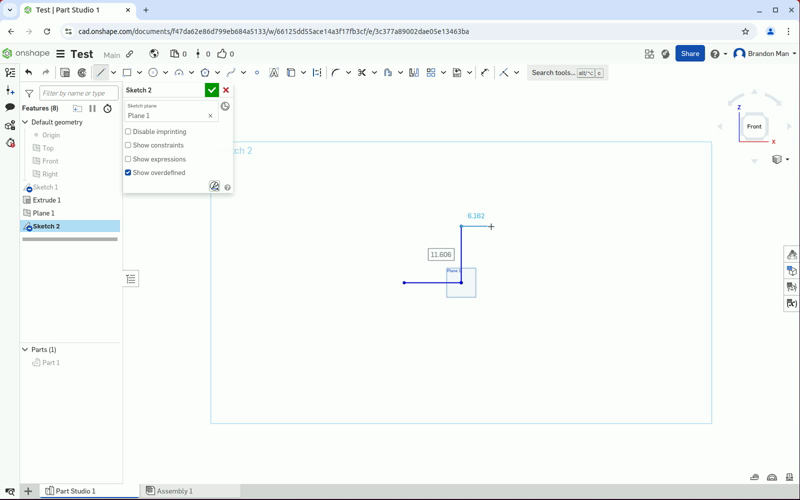
mouse_move(404, 226)
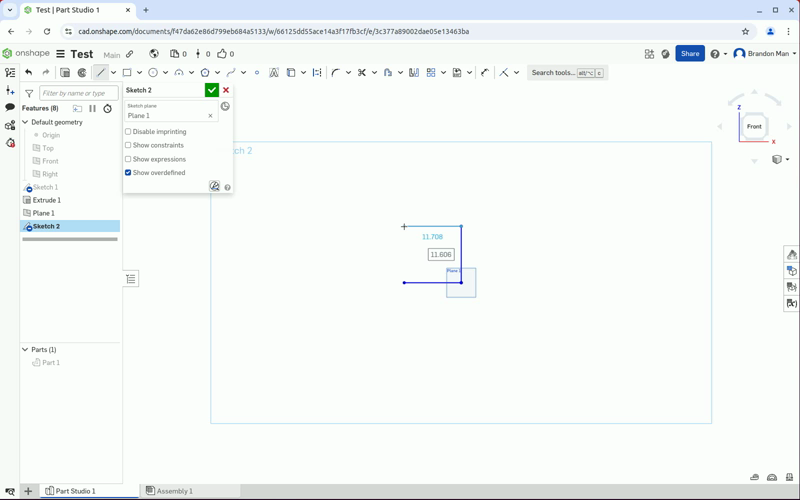
click(404, 226)
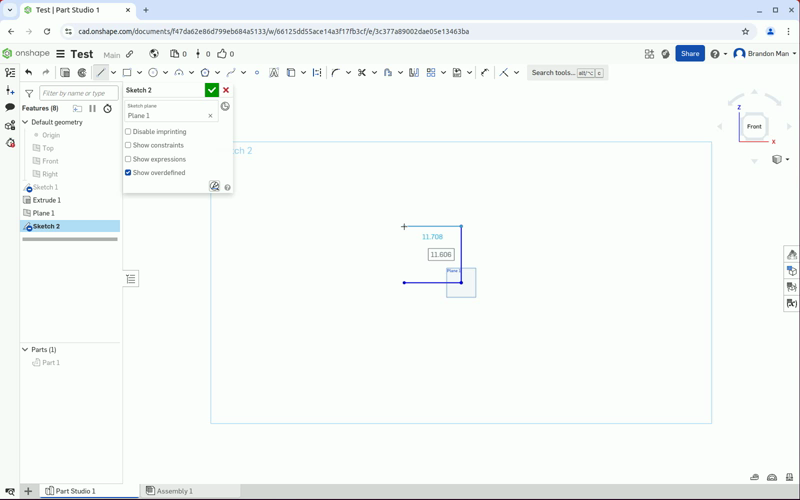
key_up(shift)
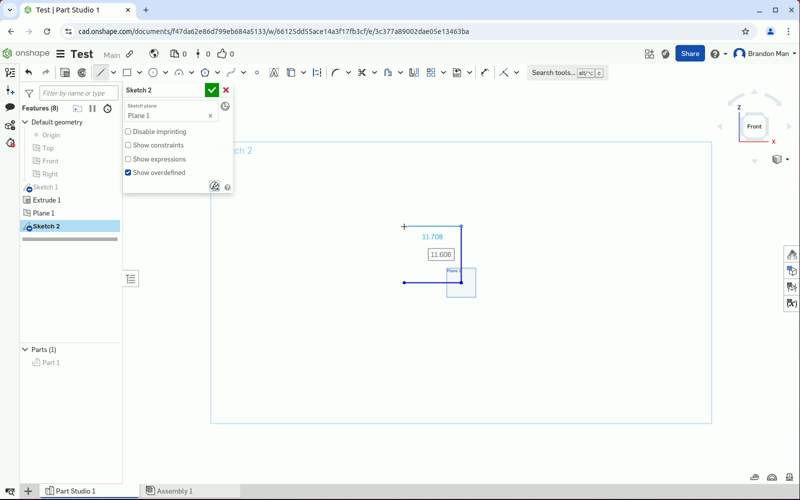
mouse_move(434, 226)
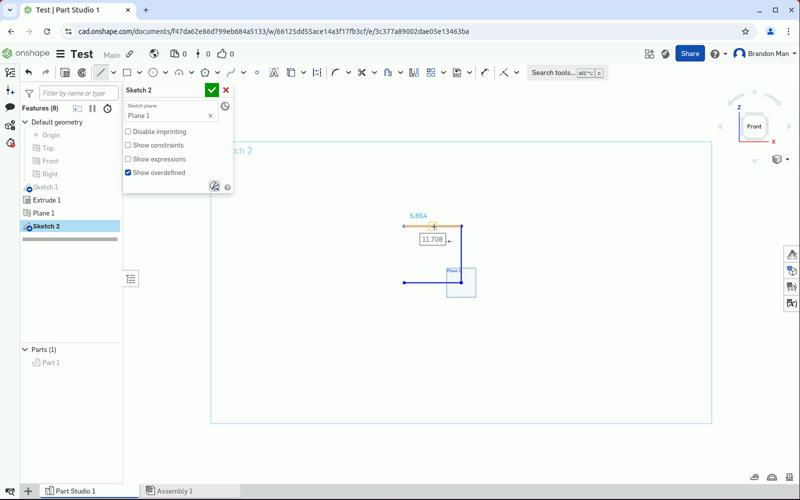
key_down(shift)
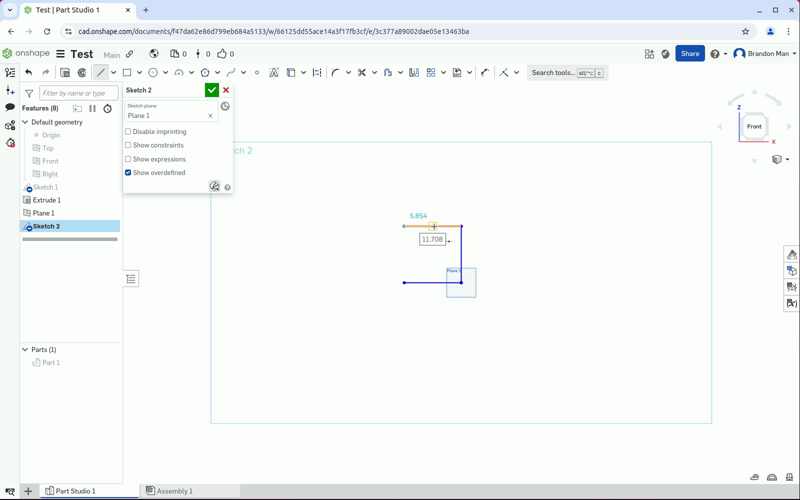
mouse_move(404, 282)
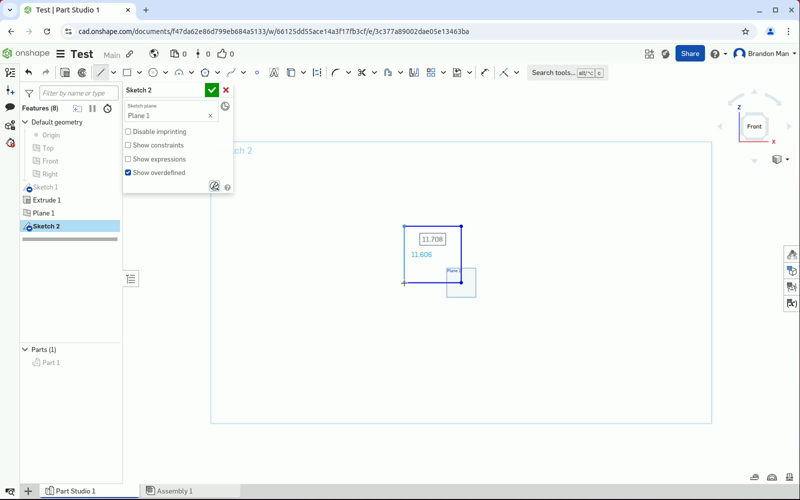
key_up(shift)
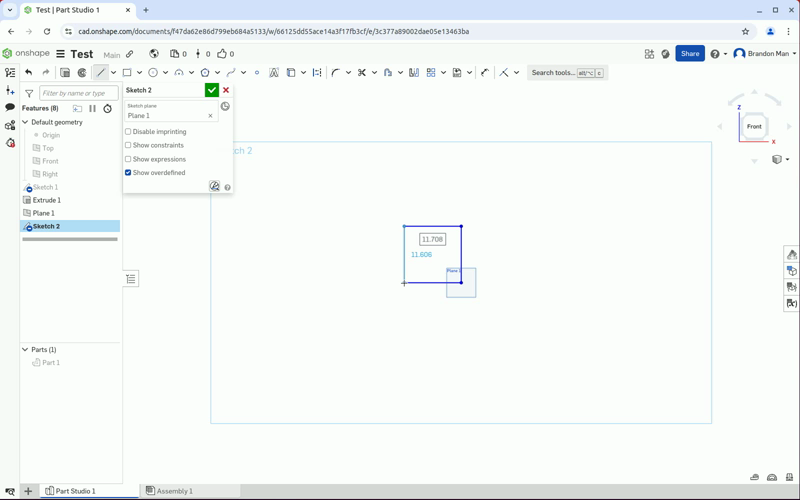
click(404, 282)
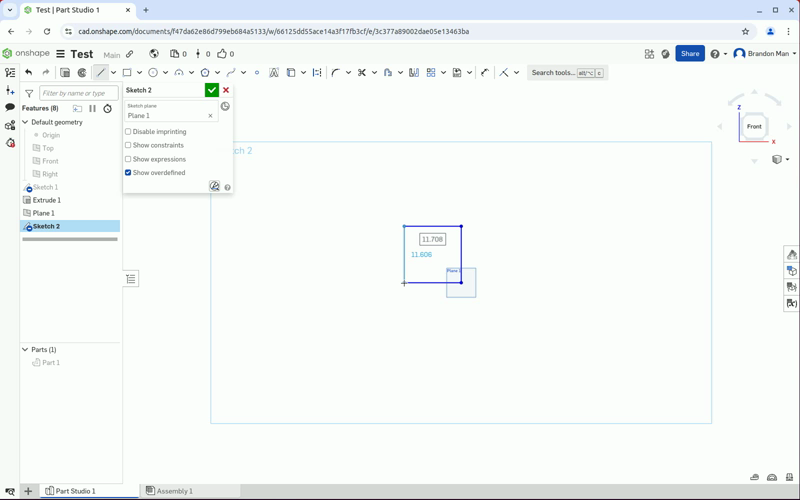
key(esc)
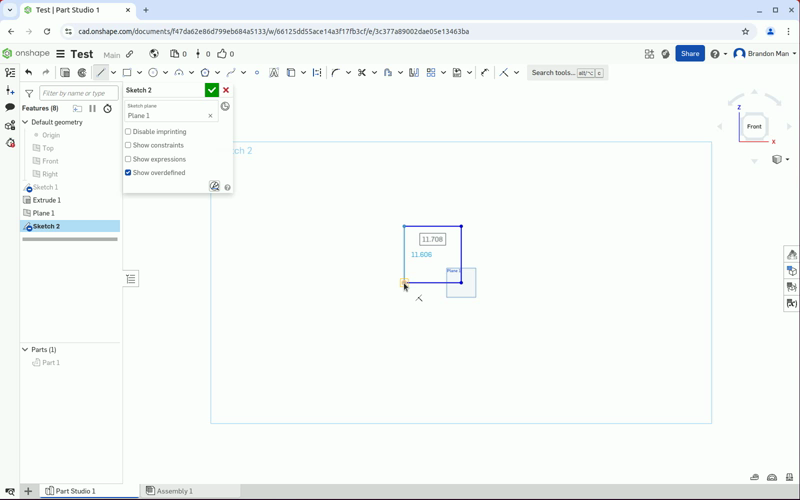
mouse_move(414, 253)
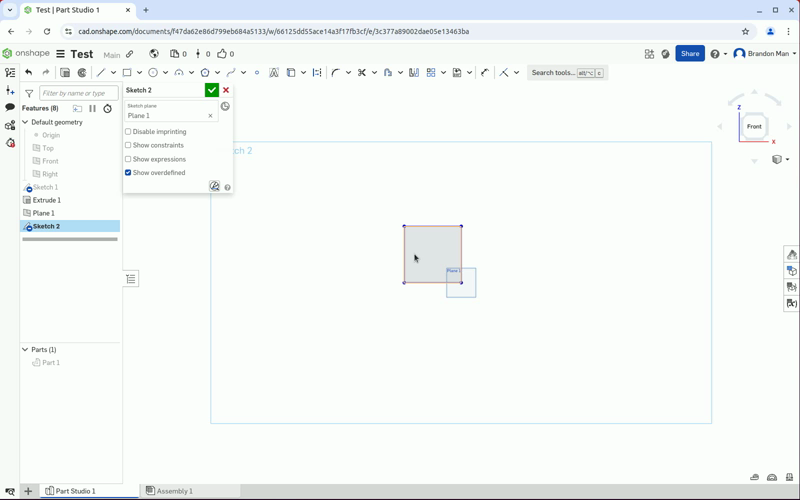
click(414, 253)
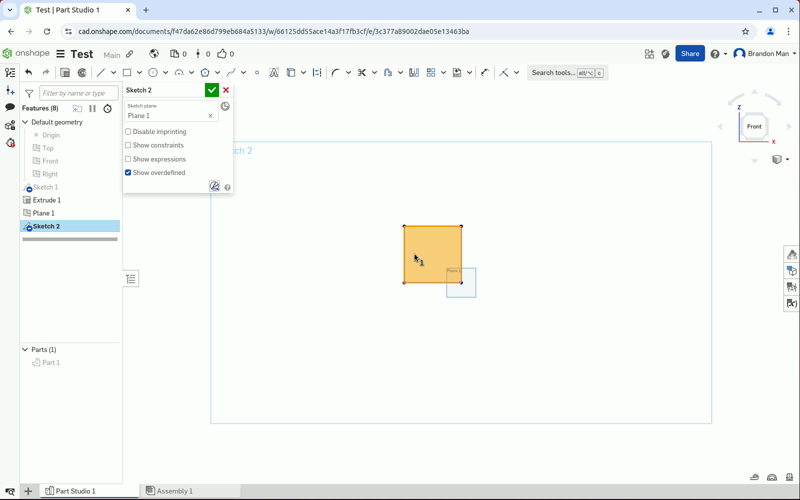
mouse_move(73, 352)
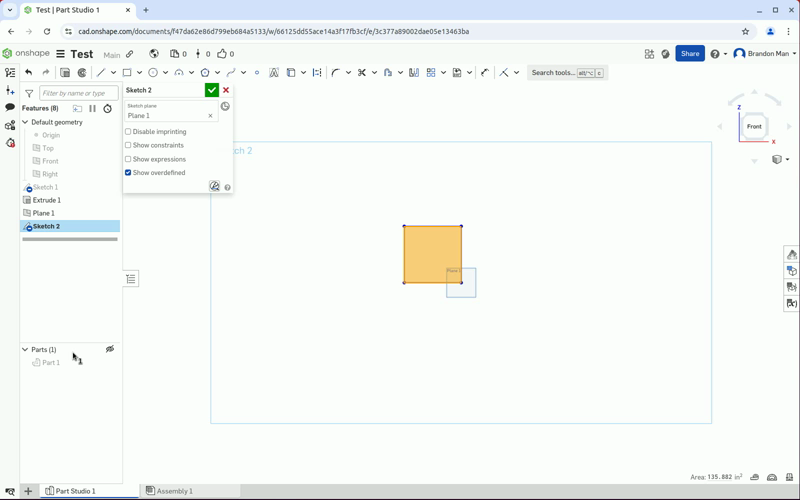
key(shift+y)
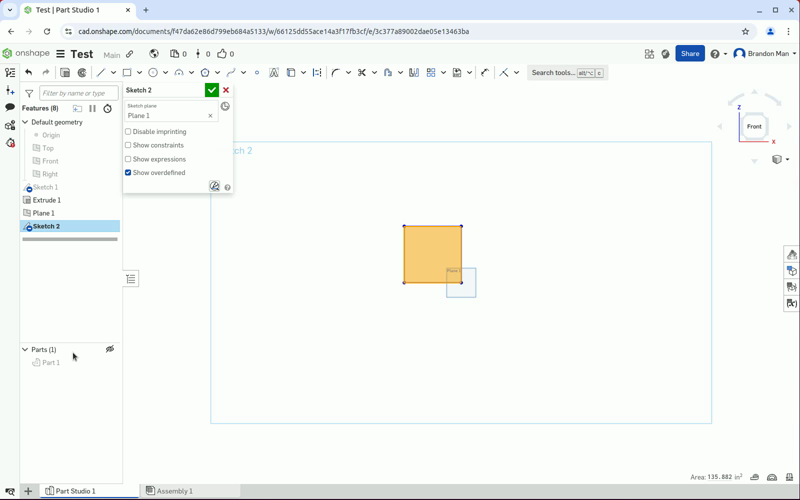
key(shift+e)
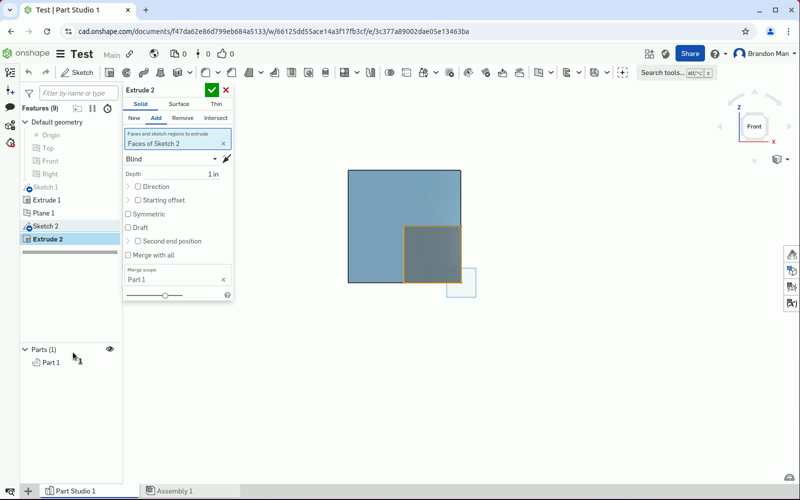
mouse_move(143, 106)
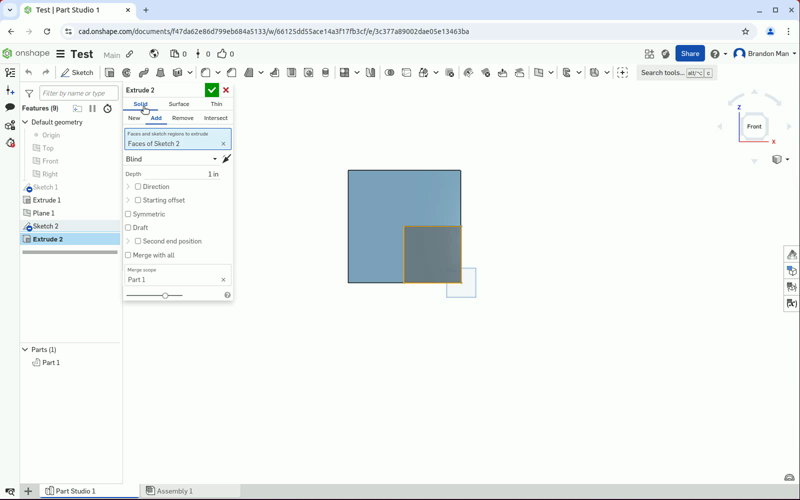
click(143, 106)
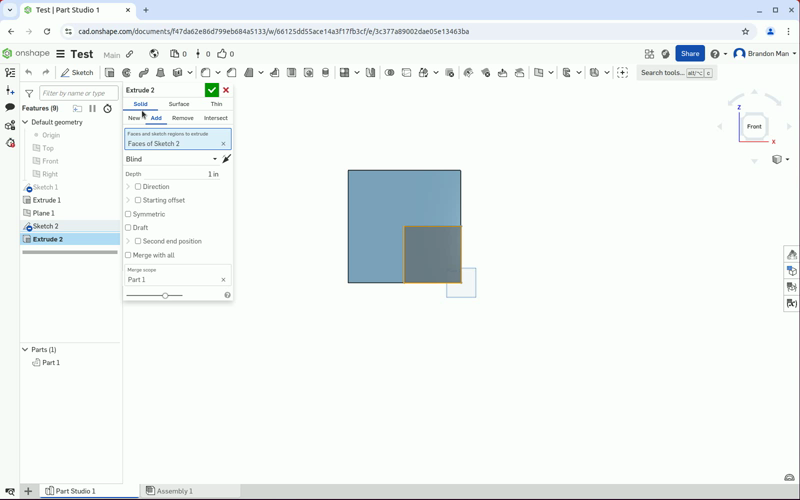
mouse_move(137, 120)
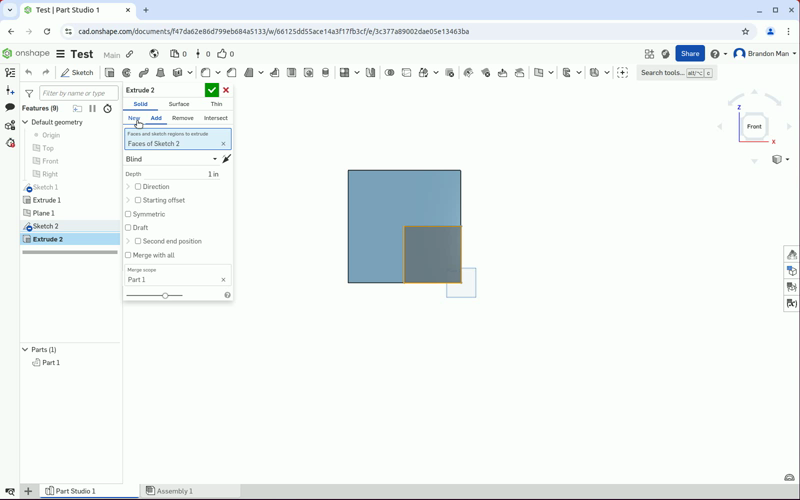
click(137, 120)
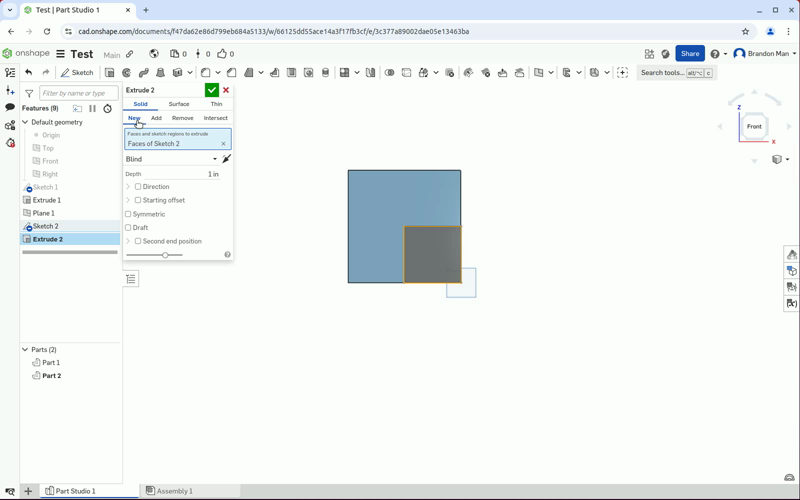
key(tab, 4)
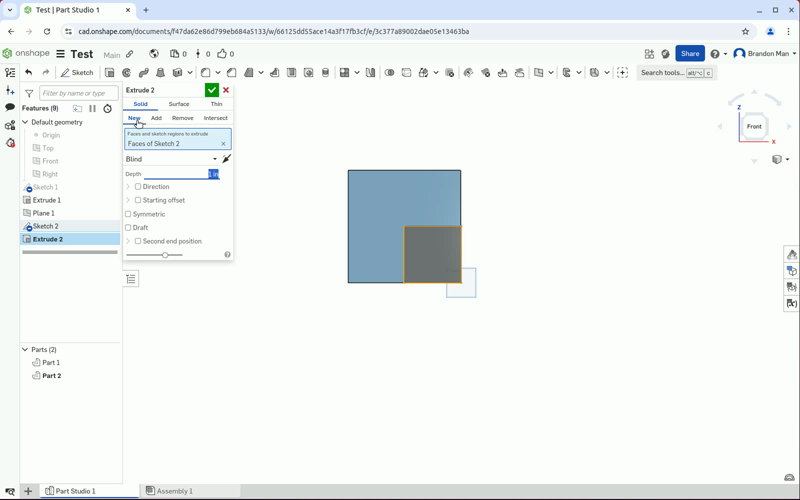
text(11.554)
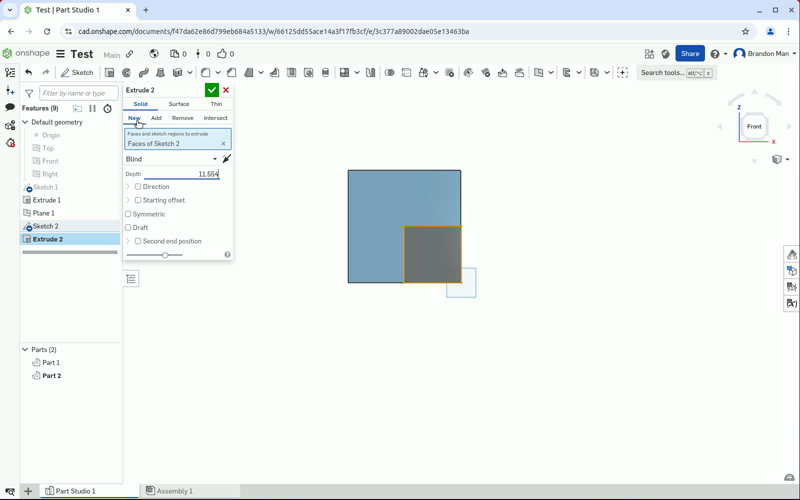
key(enter)
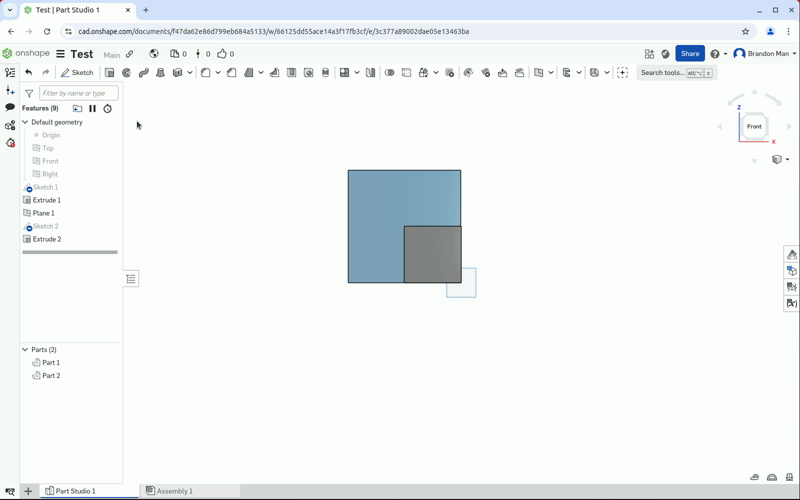
key(shift+h)
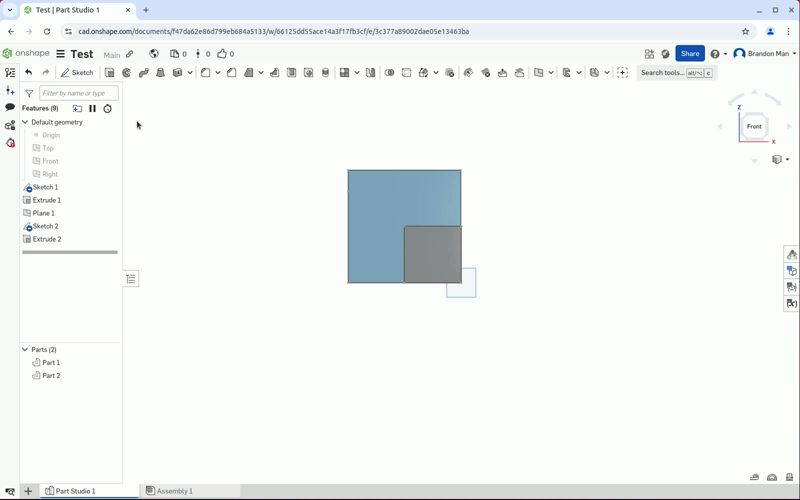
key(shift+h)
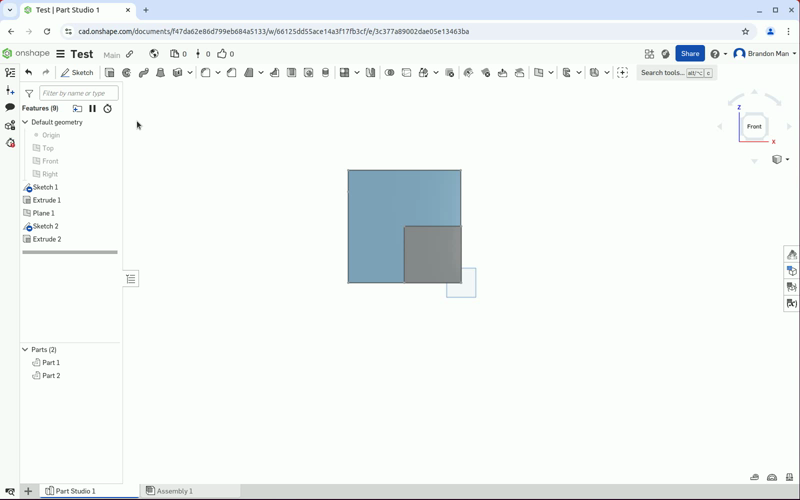
key(shift+7)
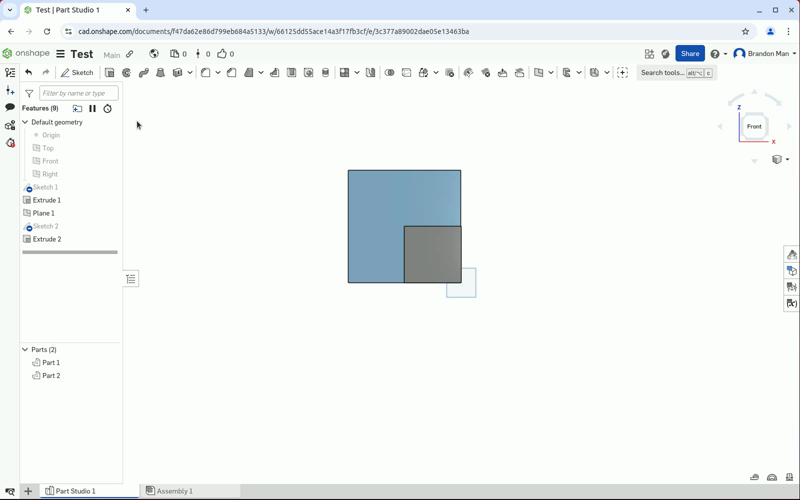
key(left, 2)
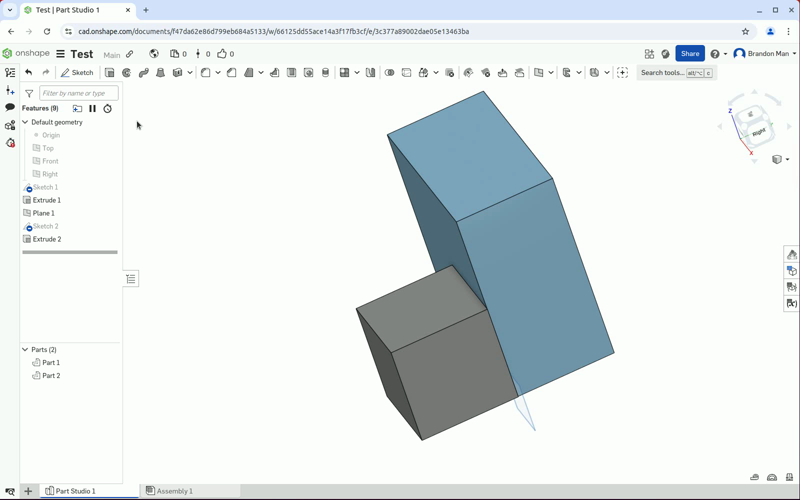
key(down, 2)
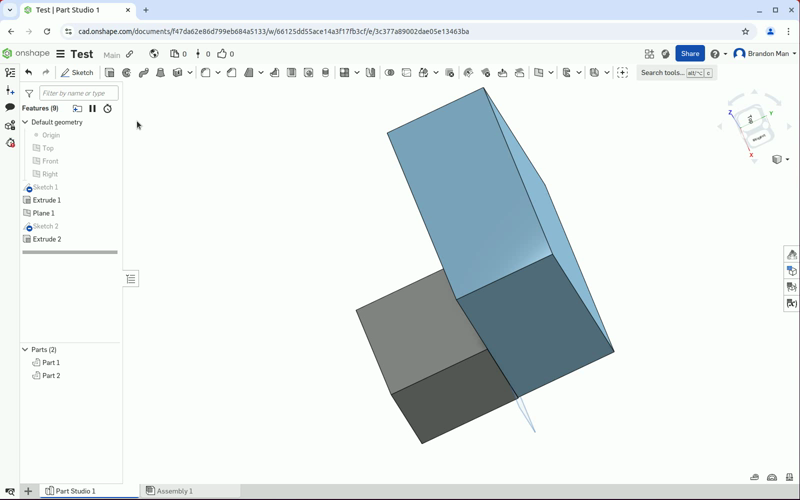
key(up, 2)
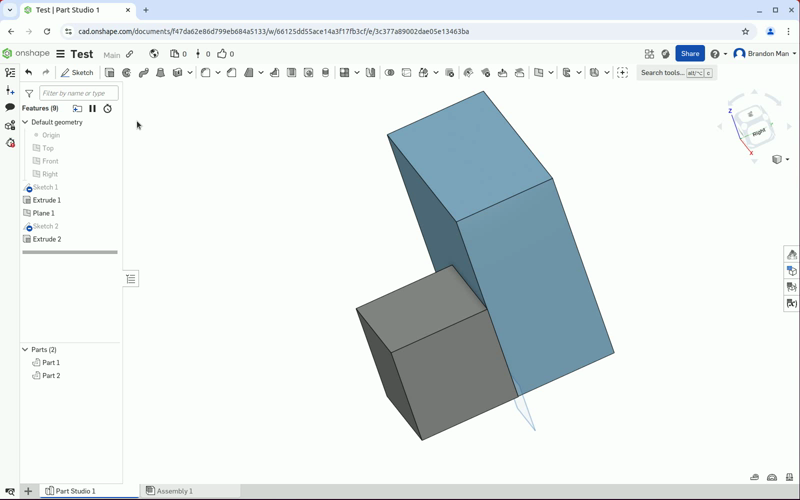
key(right, 2)
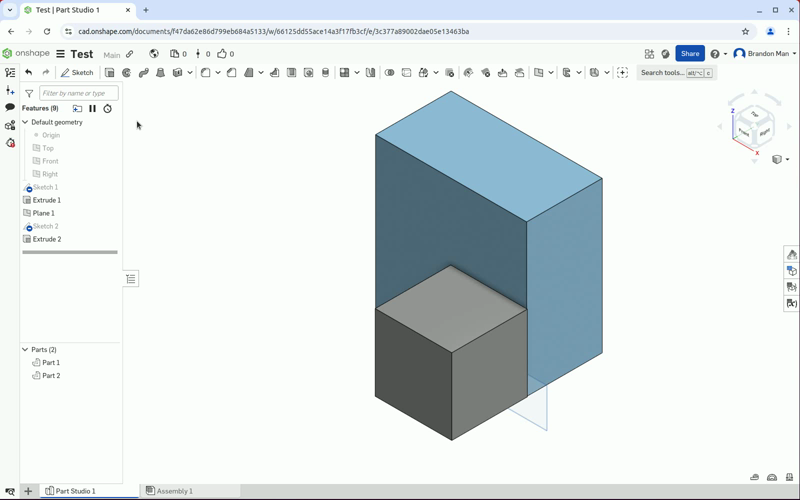
mouse_move(73, 189)
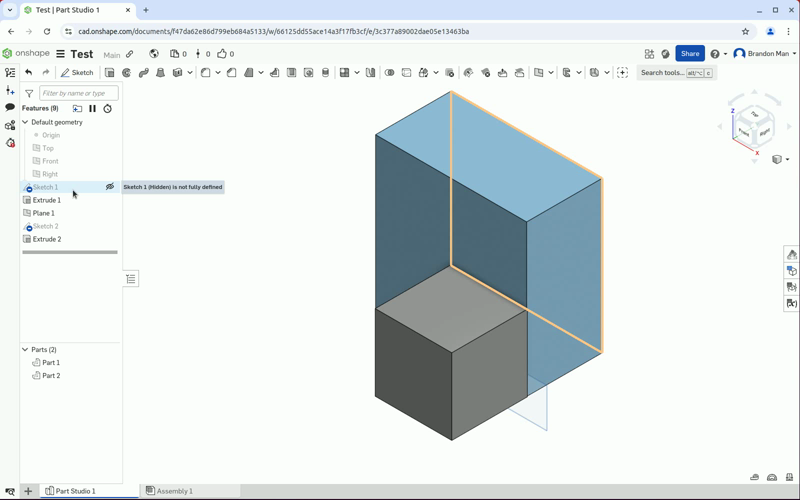
click(73, 189)